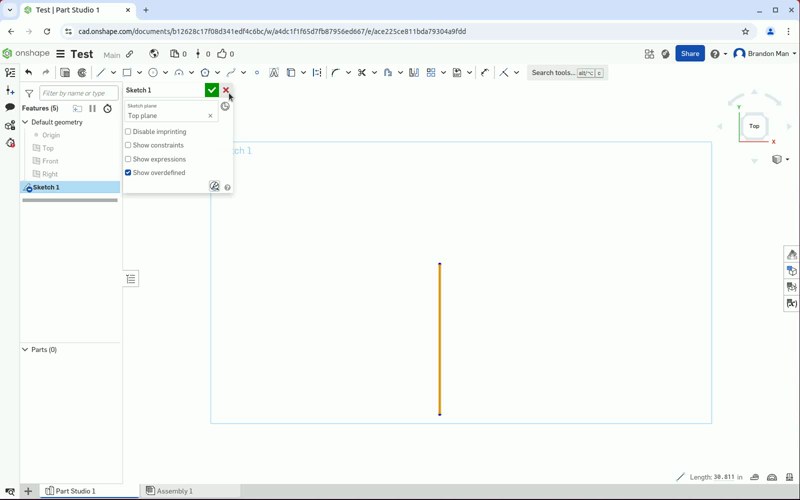
key(shift+h)
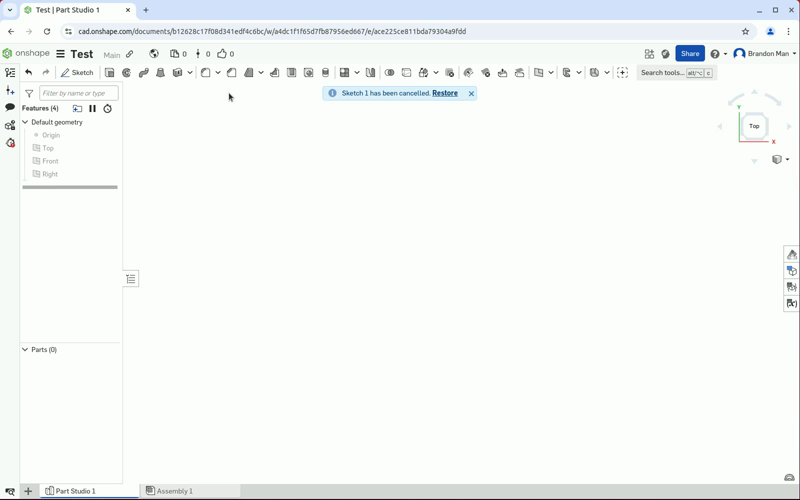
mouse_move(73, 352)
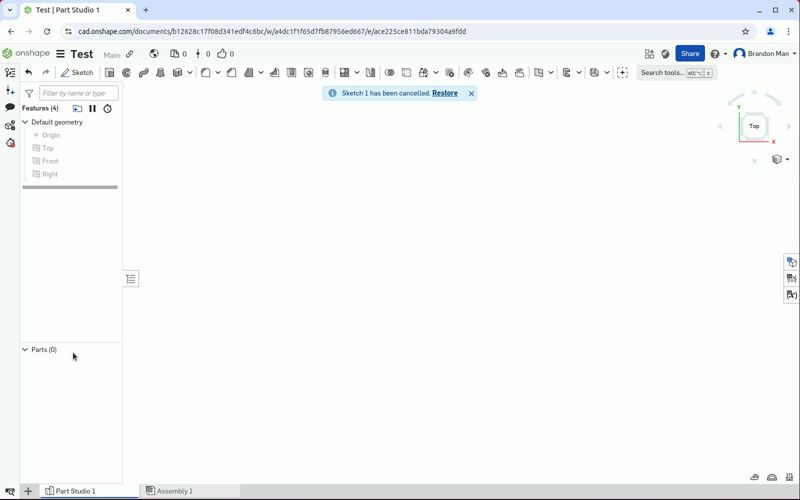
key(y)
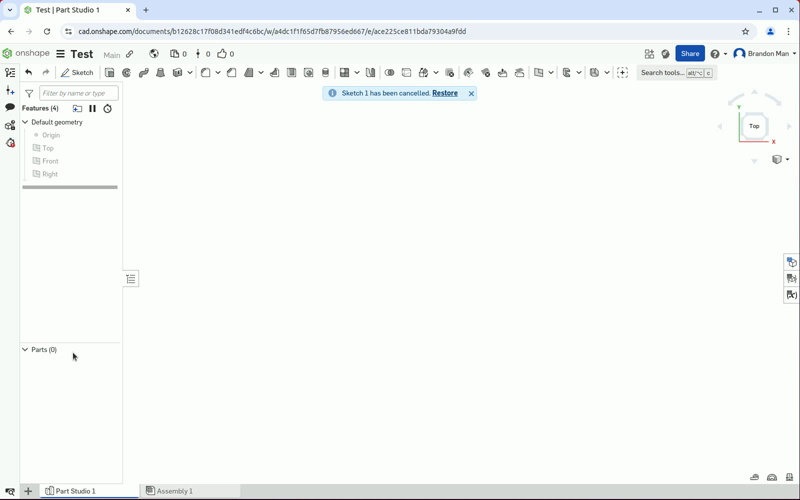
key(shift+p)
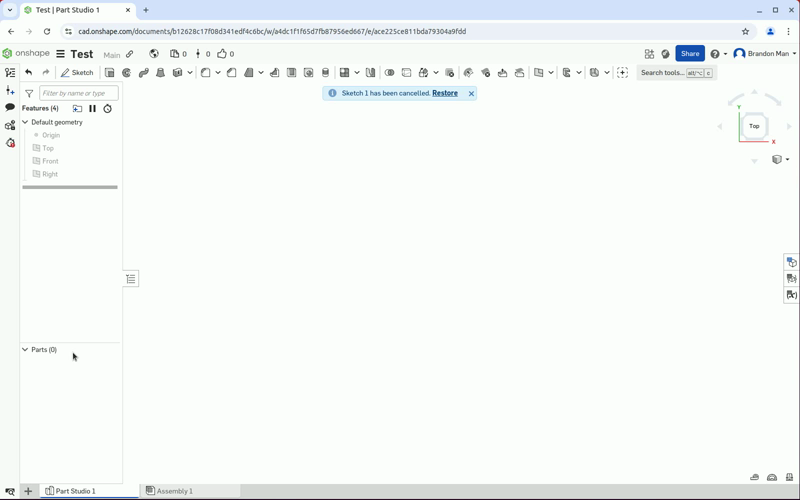
key(space)
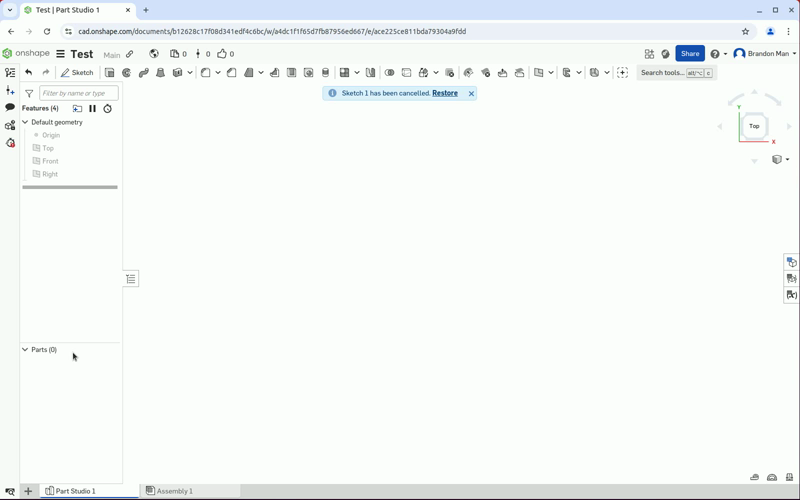
key_down(shift)
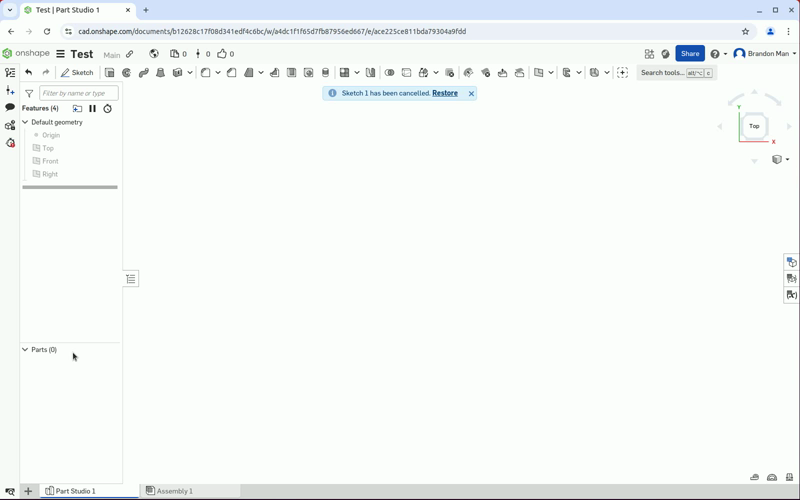
key(up)
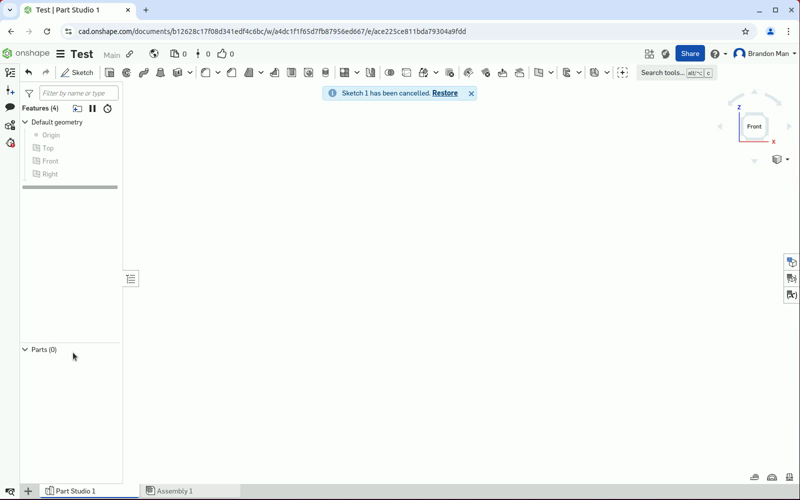
key_up(shift)
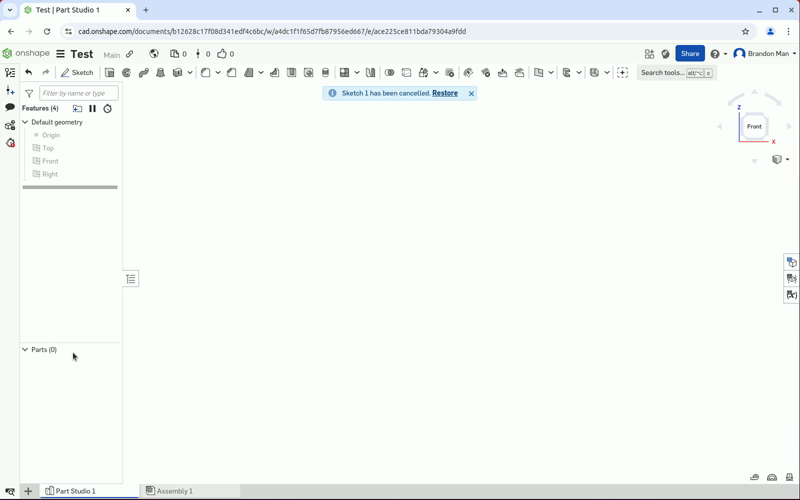
mouse_move(73, 352)
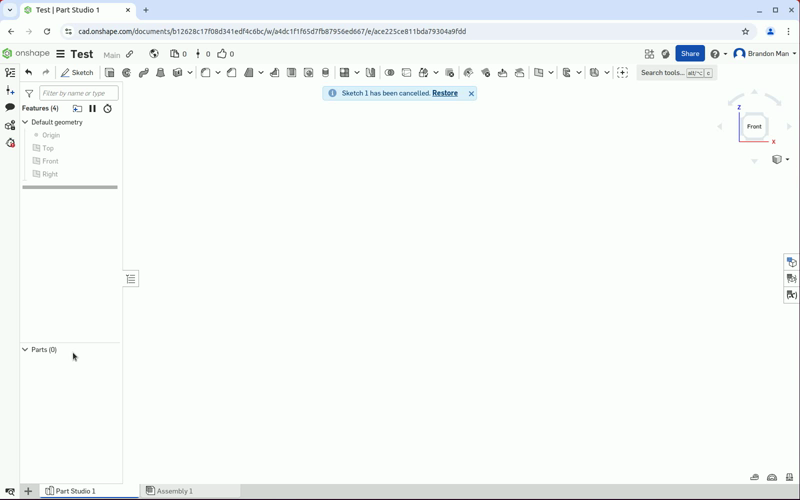
key(shift+y)
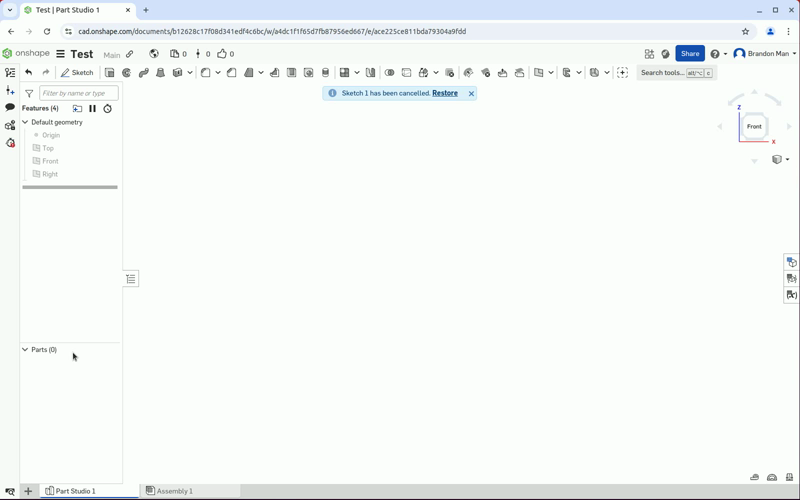
key(shift+s)
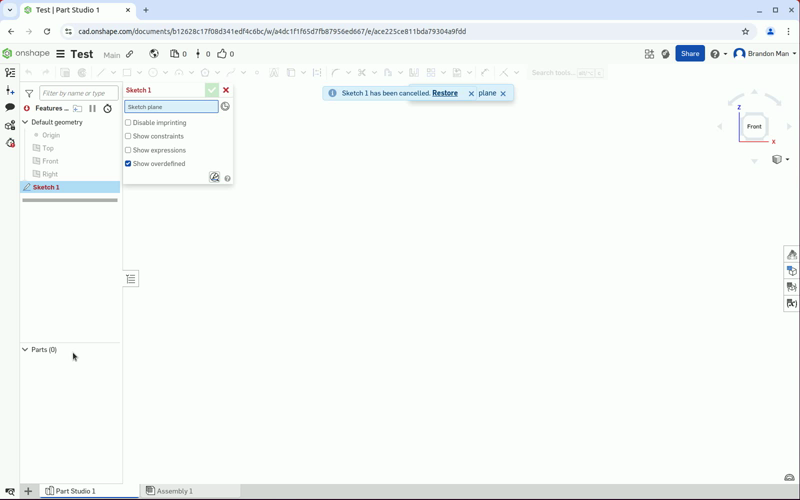
mouse_move(73, 163)
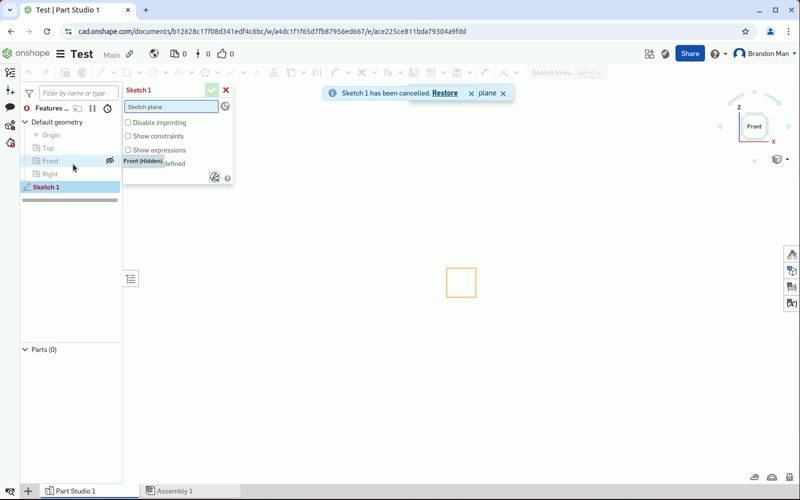
click(73, 163)
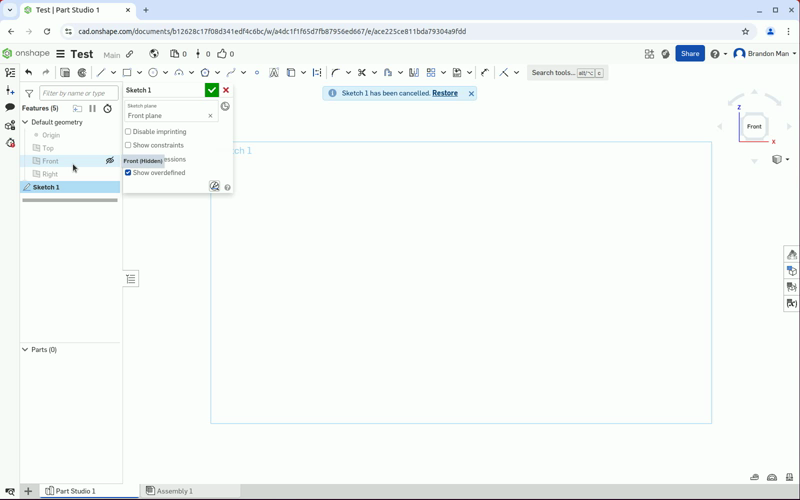
mouse_move(73, 352)
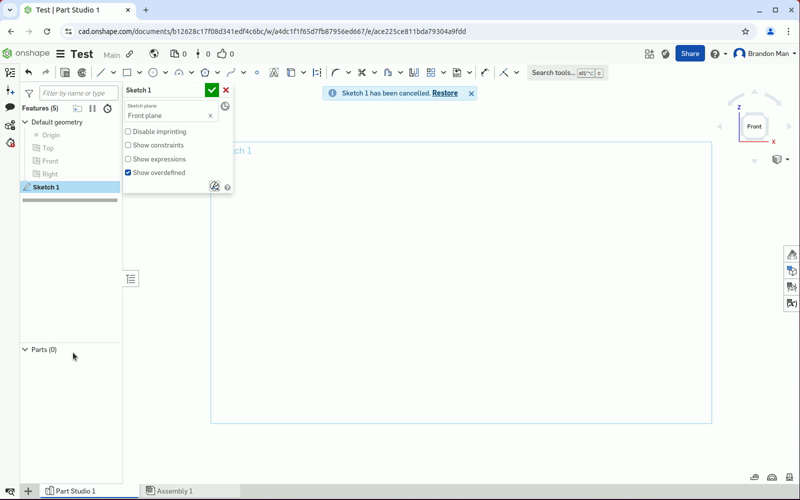
key(y)
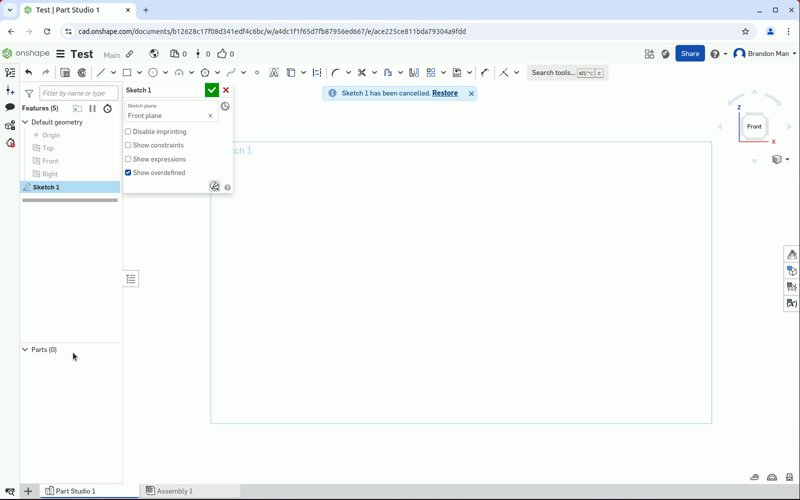
key(c)
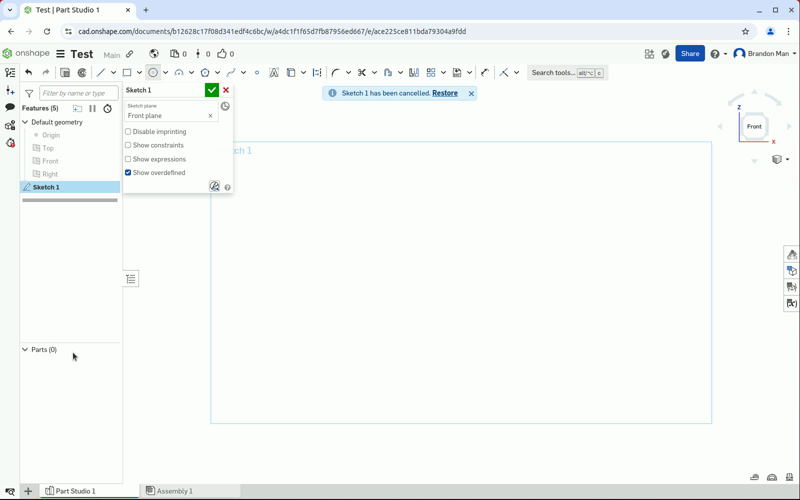
key_down(shift)
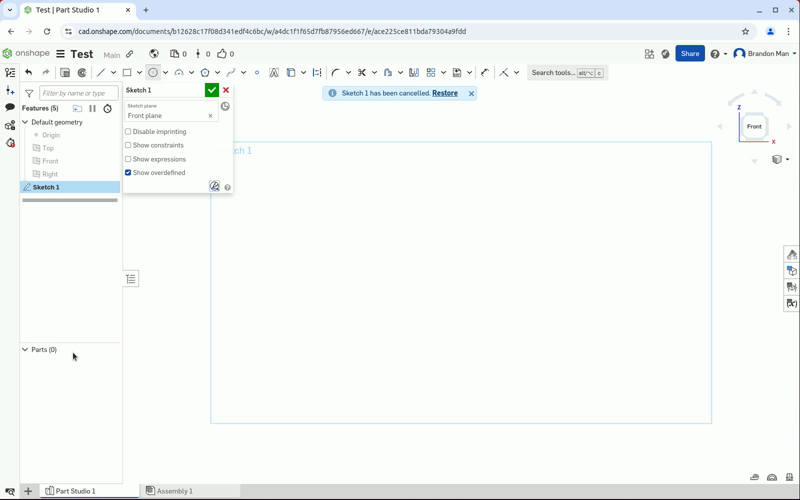
mouse_move(461, 282)
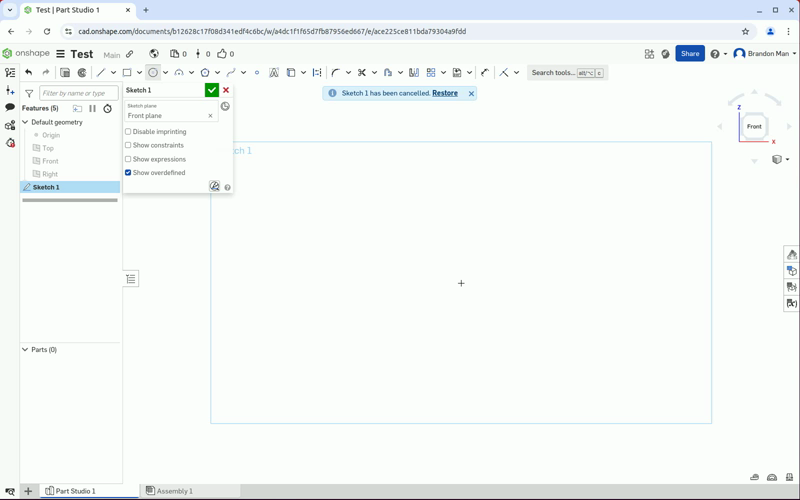
click(461, 282)
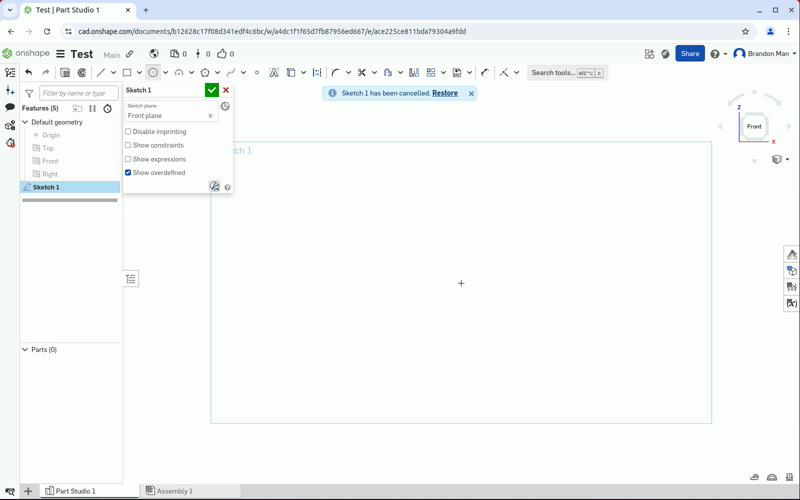
key_up(shift)
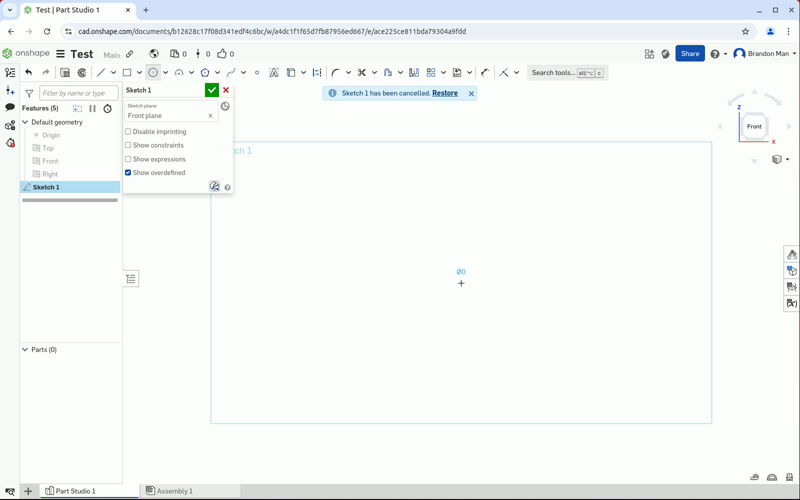
mouse_move(574, 282)
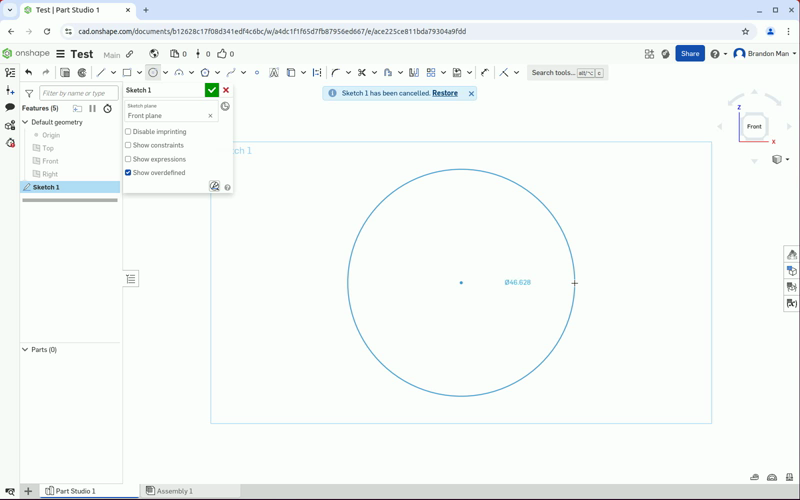
click(574, 282)
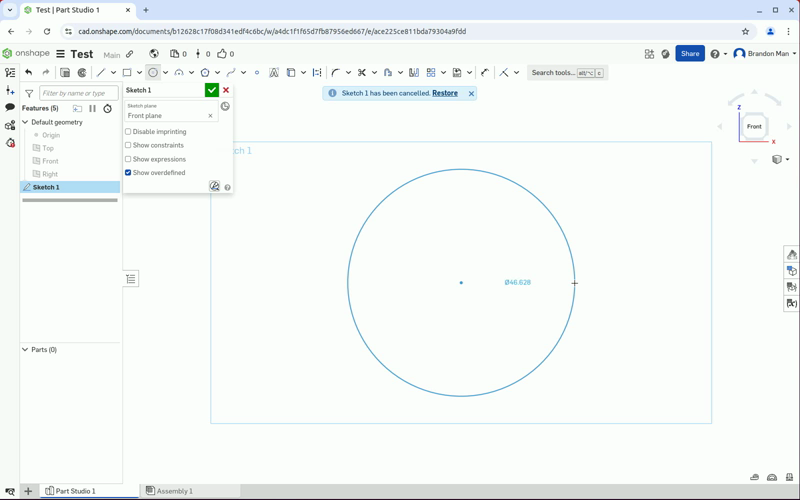
key(esc)
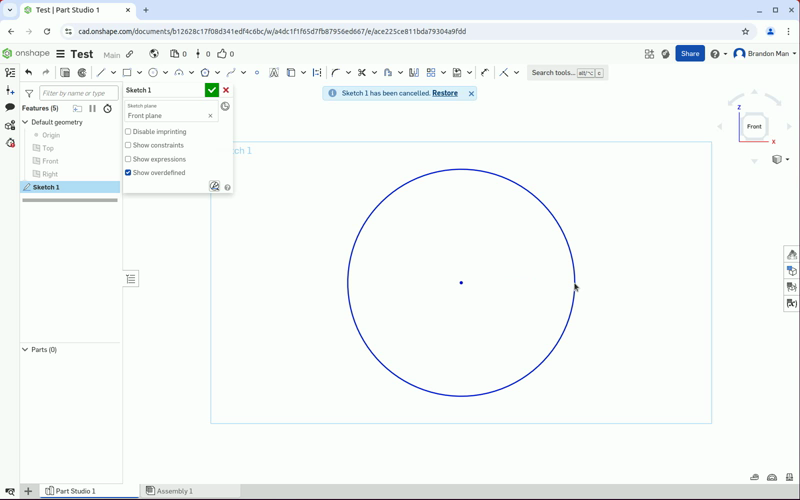
key(c)
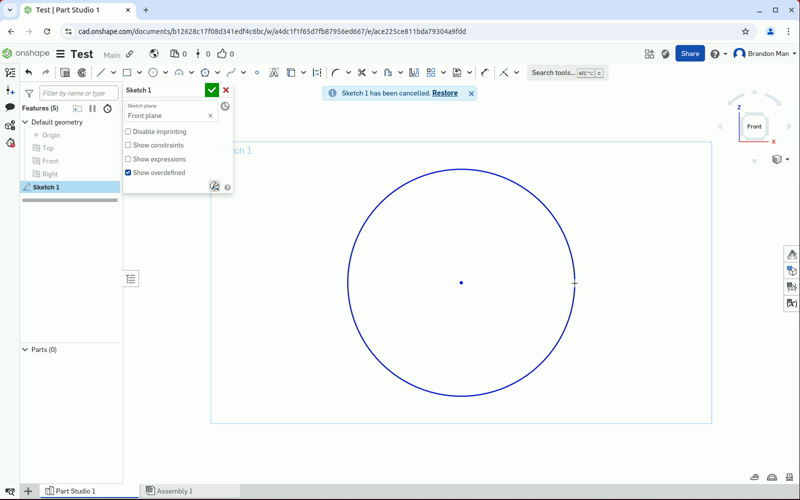
key_down(shift)
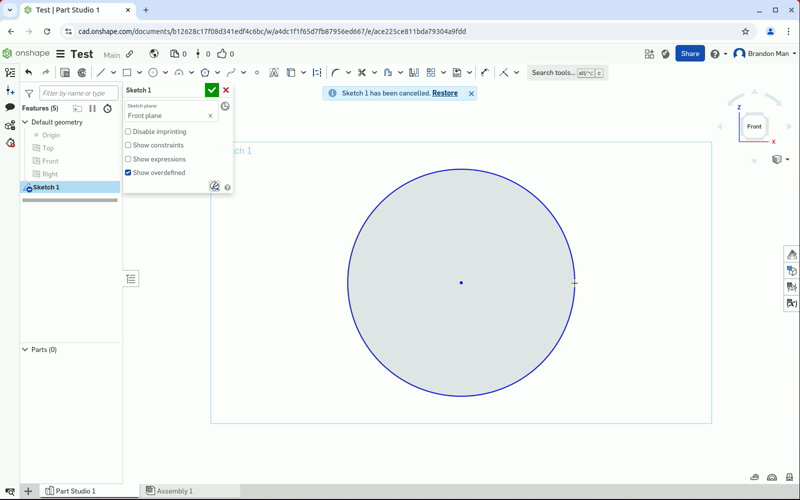
mouse_move(461, 282)
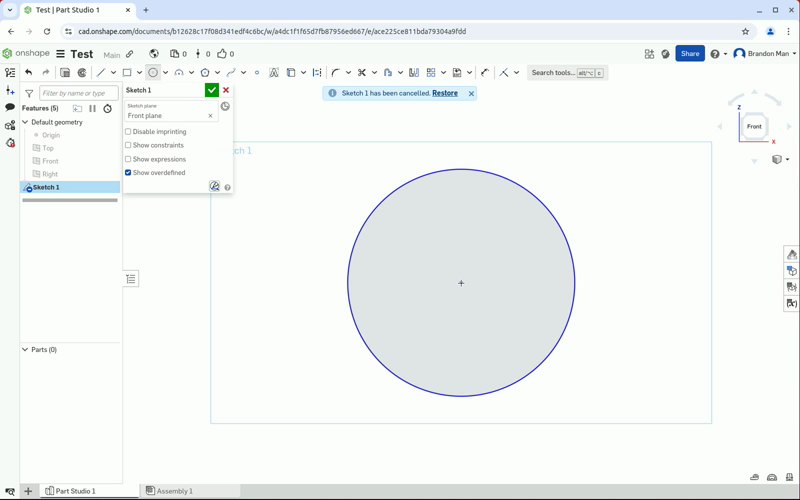
click(461, 282)
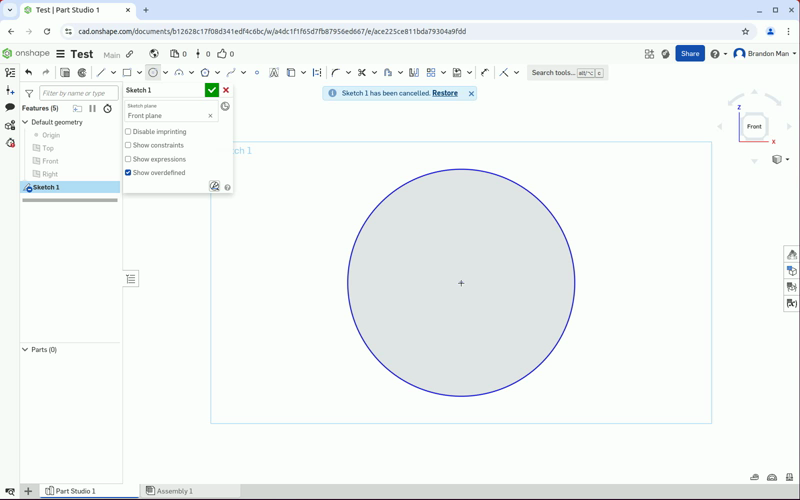
key_up(shift)
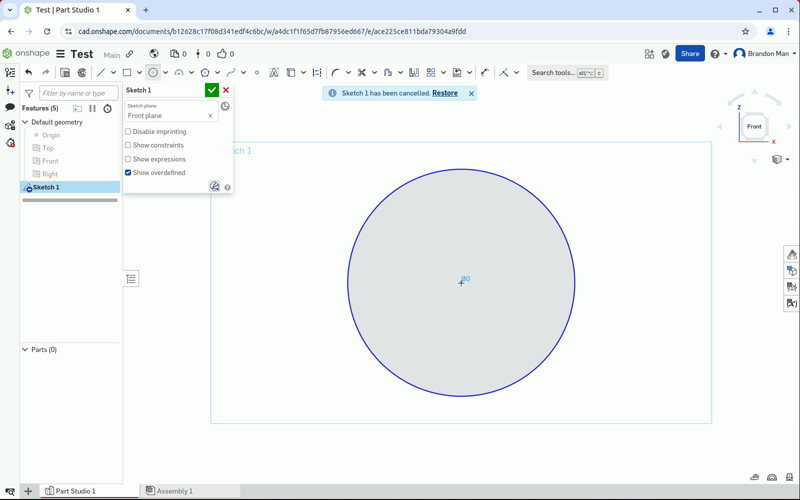
mouse_move(560, 282)
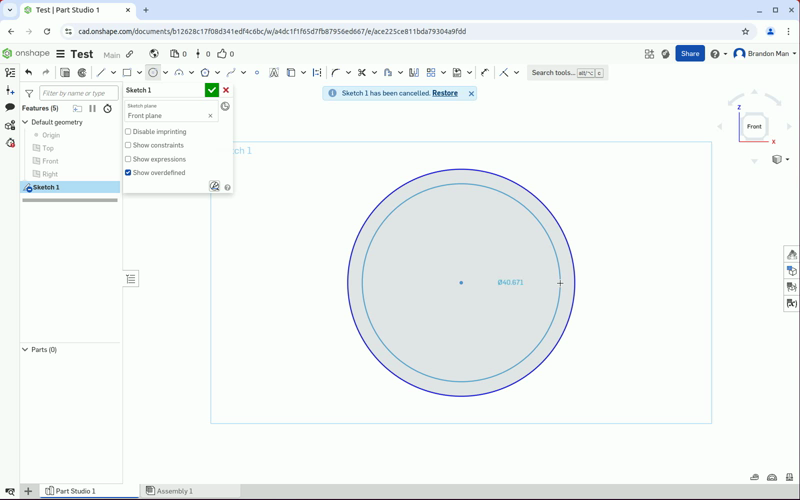
click(560, 282)
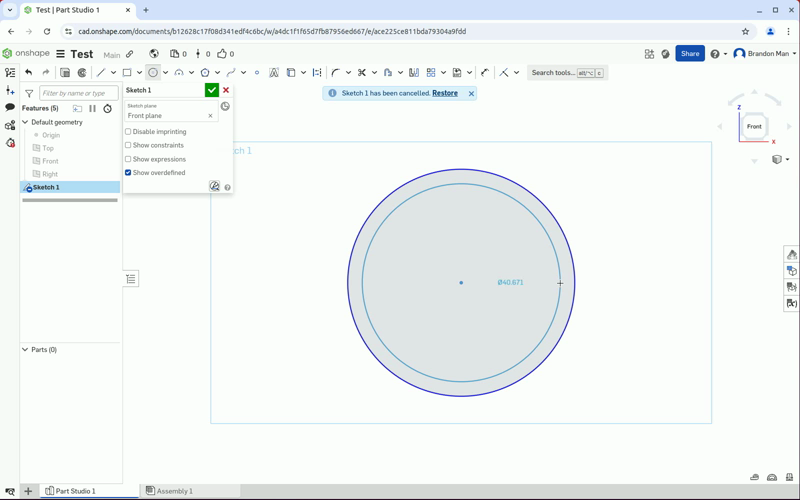
key(esc)
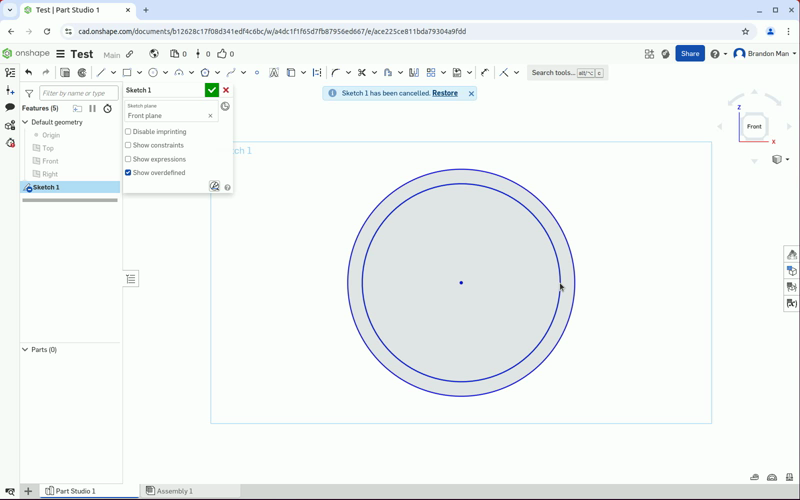
mouse_move(508, 376)
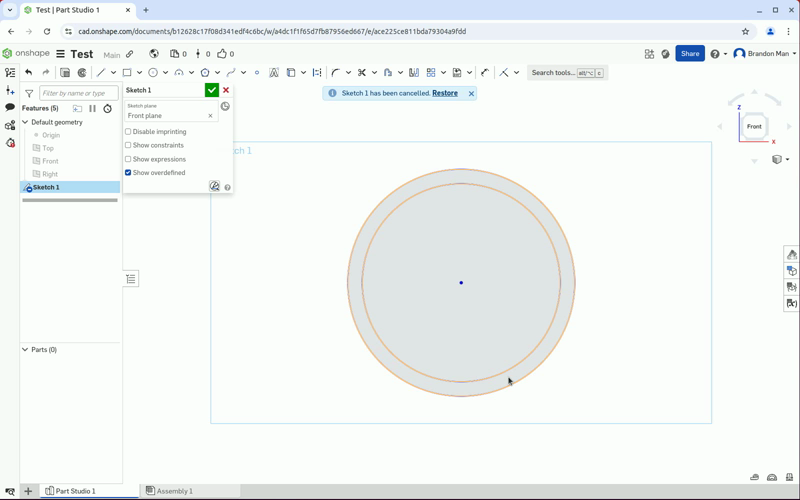
click(508, 376)
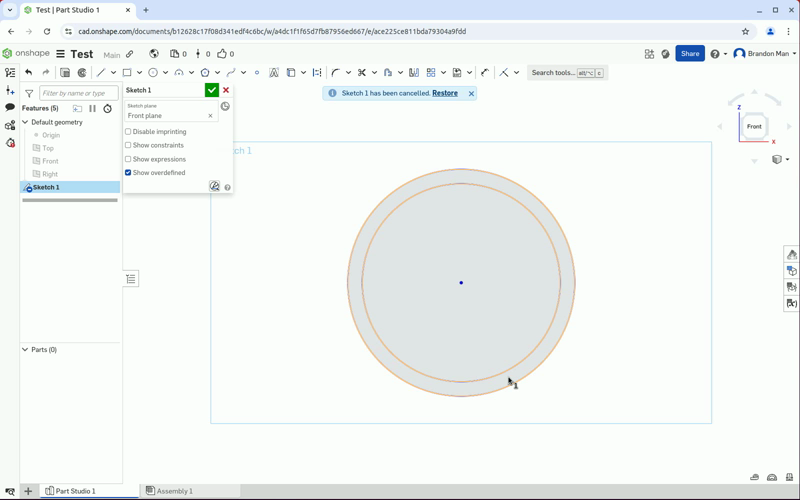
mouse_move(73, 352)
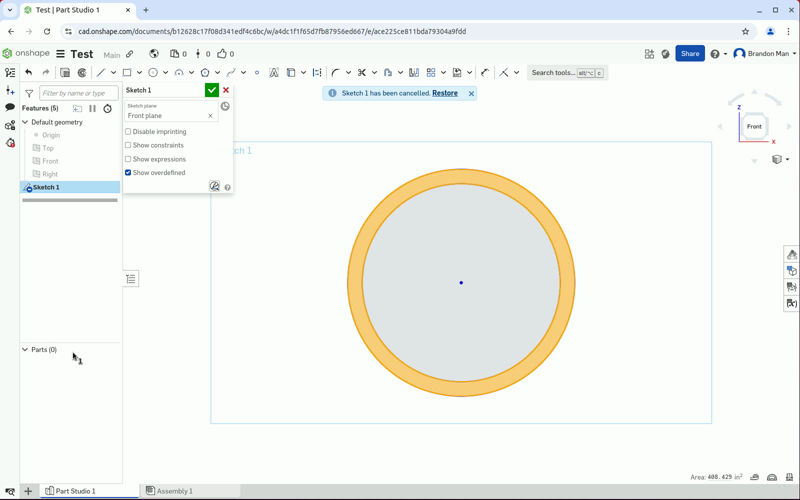
key(shift+y)
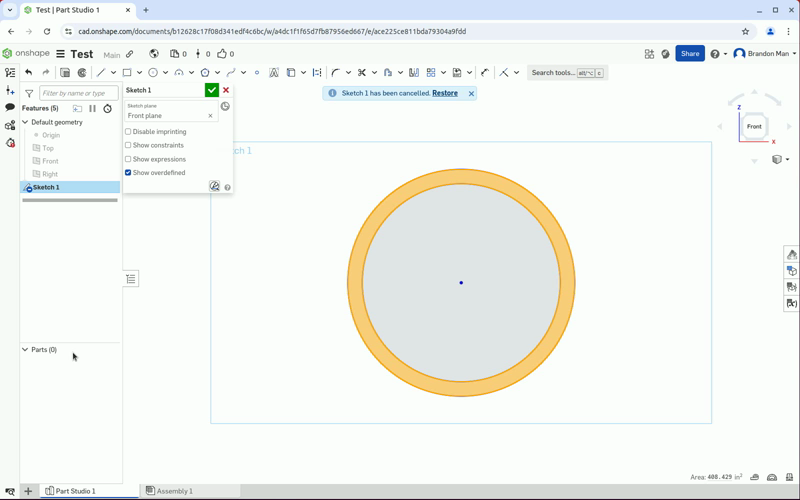
key(shift+e)
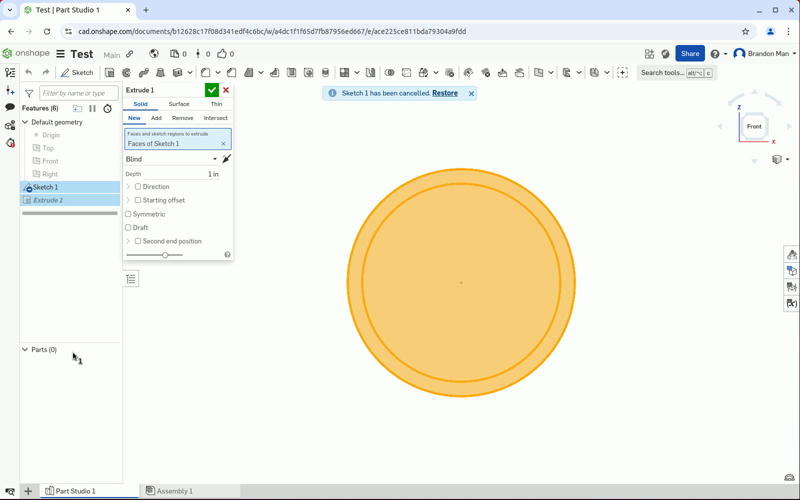
mouse_move(143, 106)
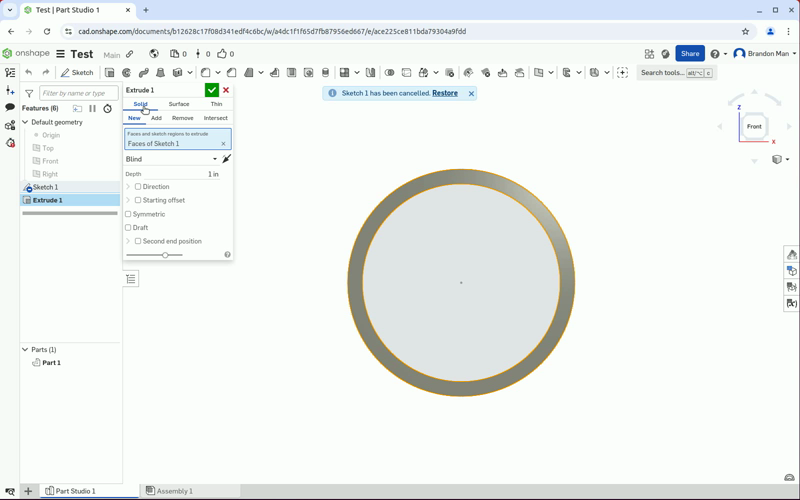
click(143, 106)
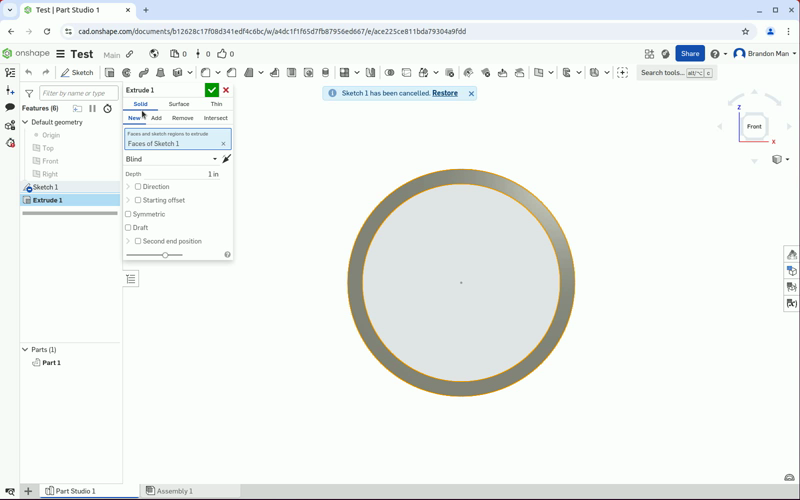
mouse_move(137, 120)
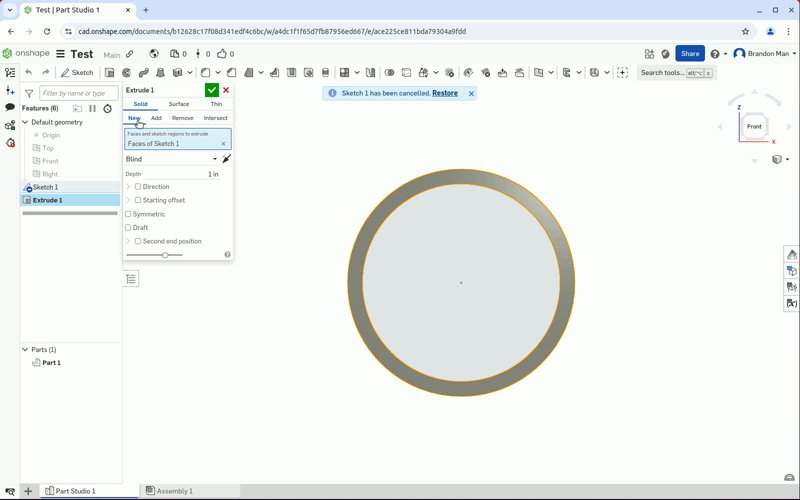
click(137, 120)
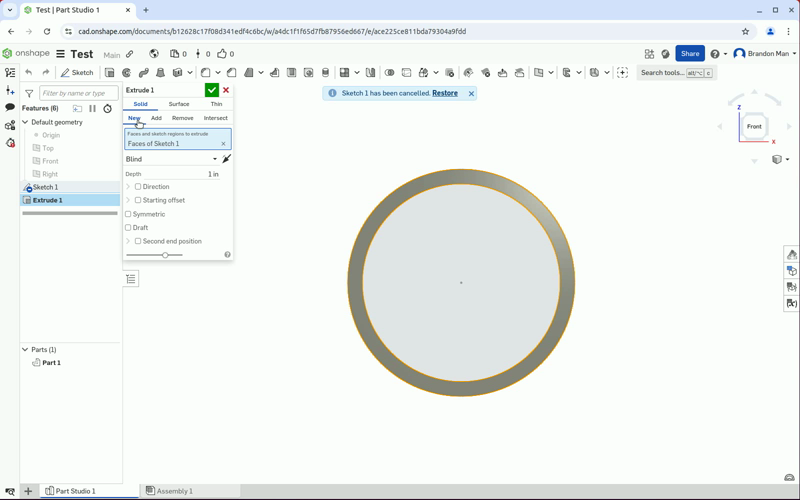
key(tab, 4)
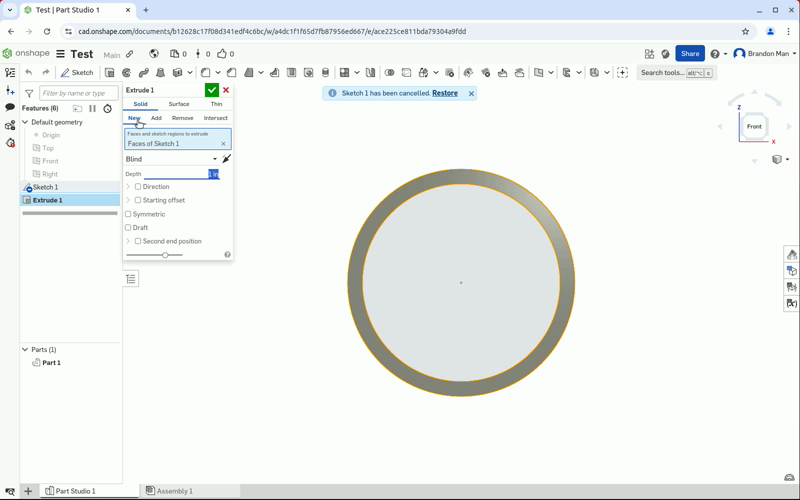
text(14.683)
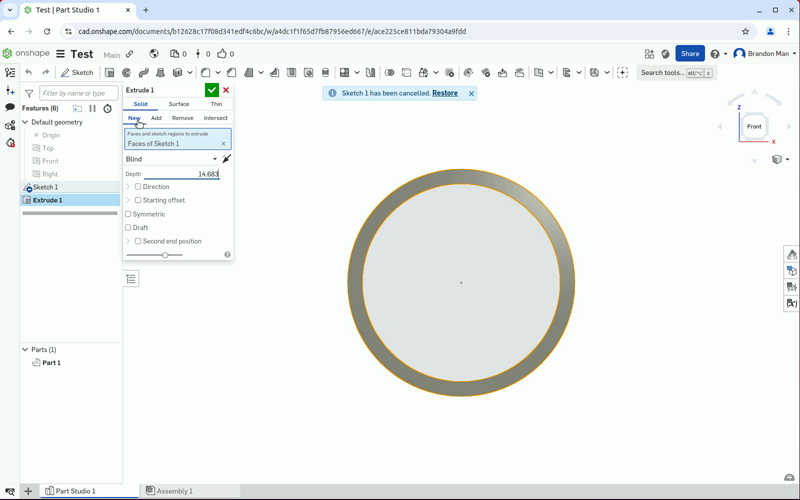
key(enter)
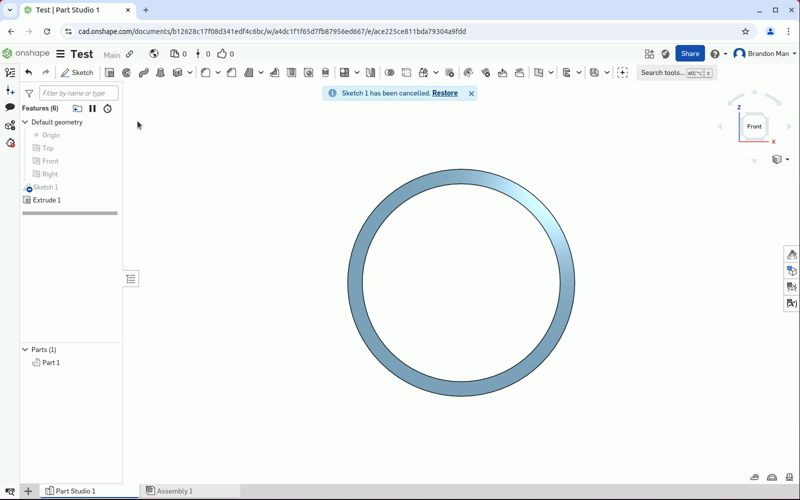
key(shift+h)
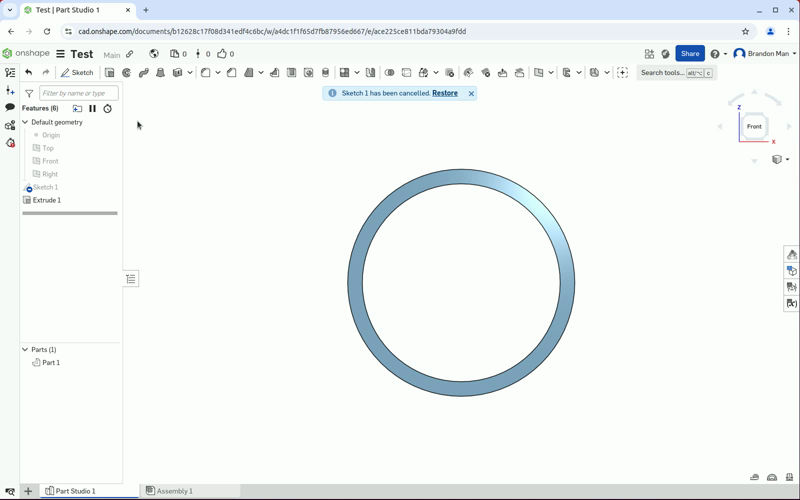
key(shift+h)
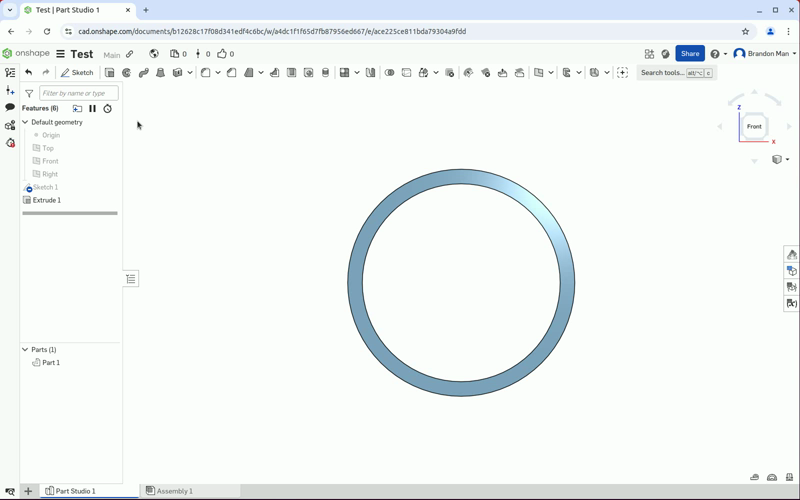
mouse_move(73, 189)
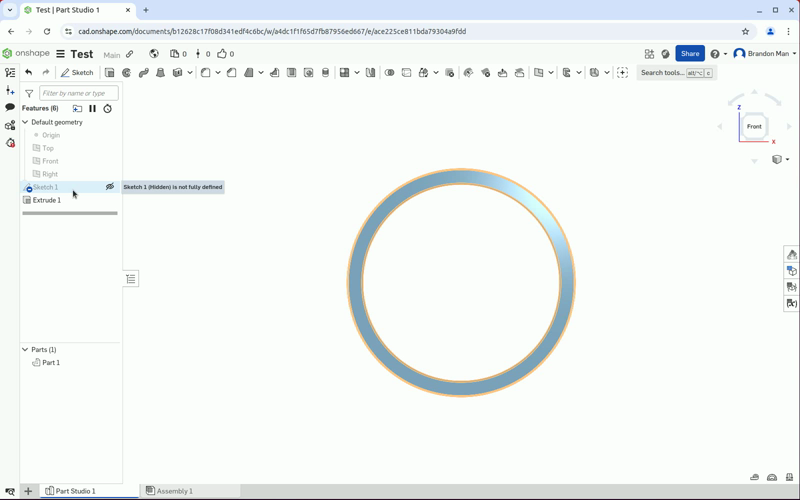
click(73, 189)
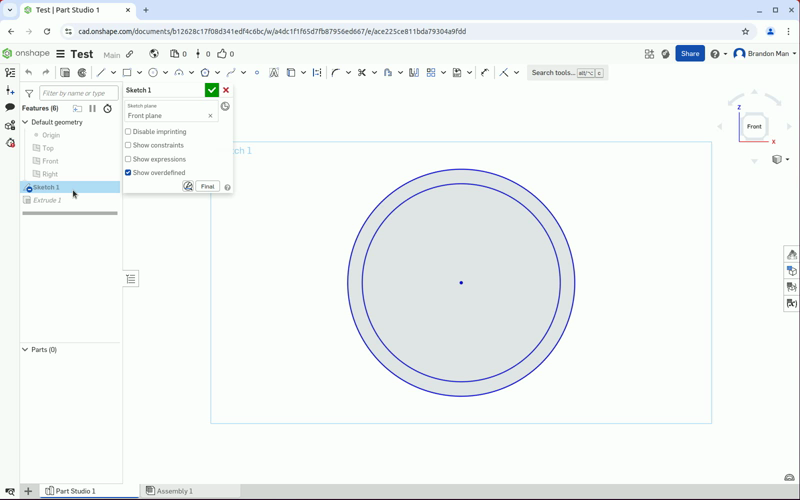
mouse_move(229, 92)
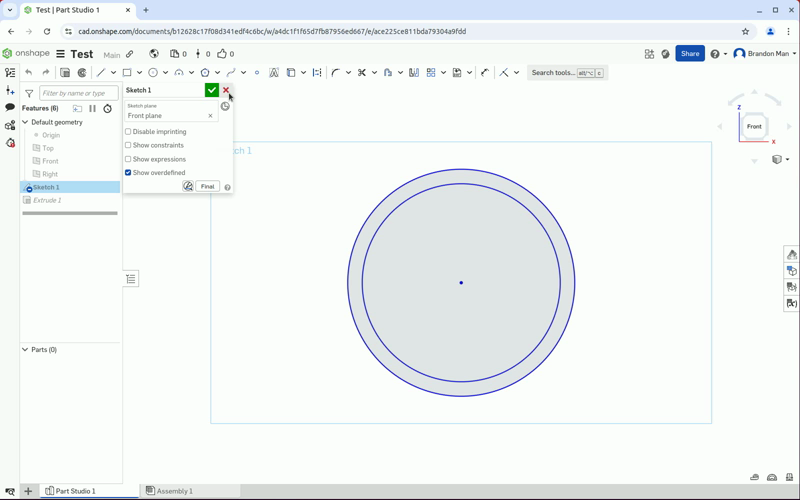
click(229, 92)
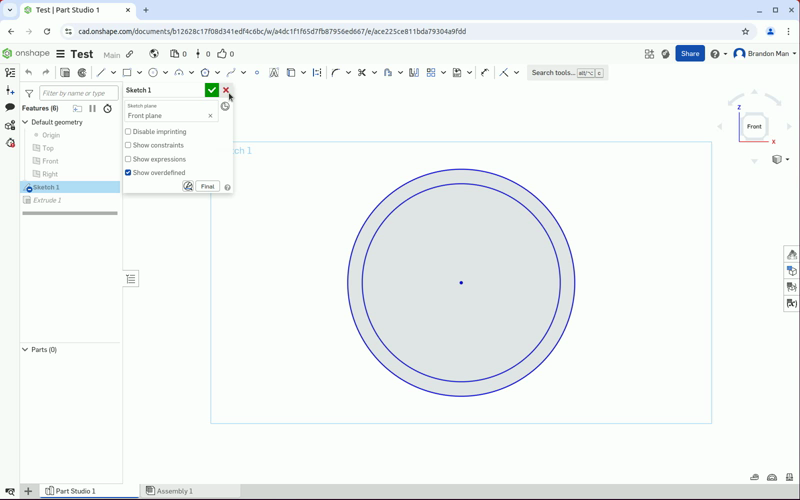
key(shift+s)
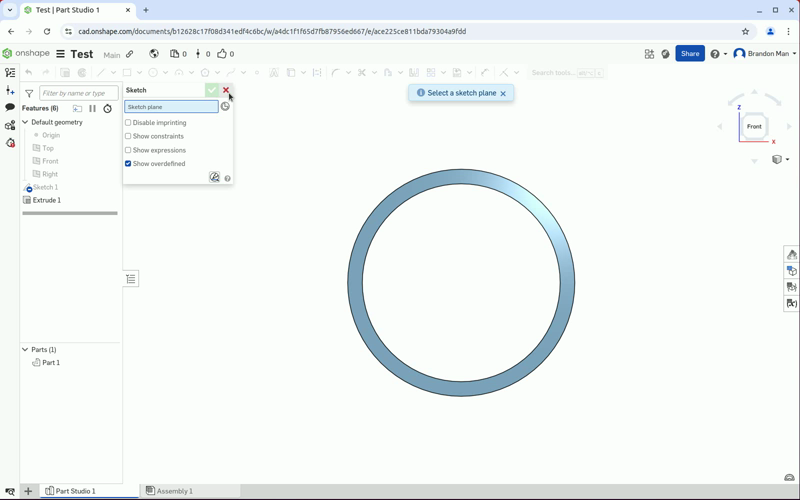
mouse_move(73, 163)
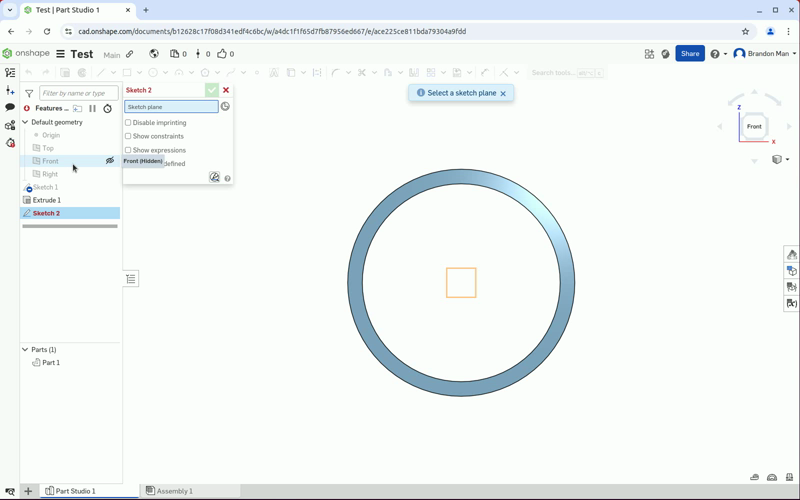
click(73, 163)
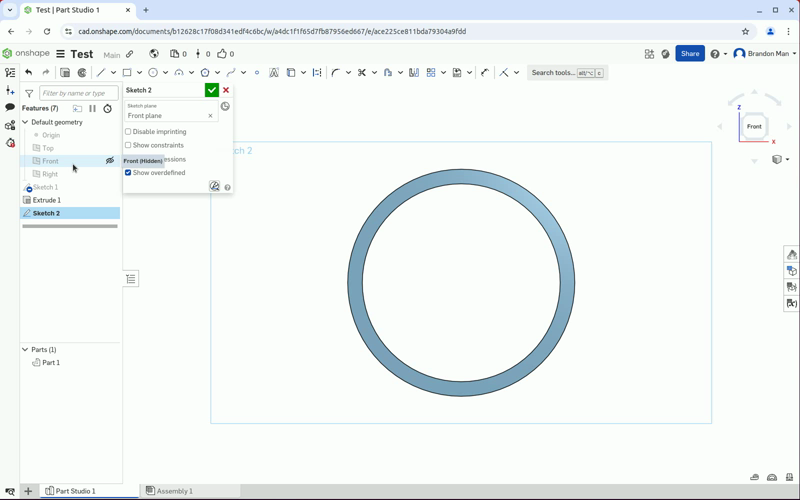
mouse_move(73, 352)
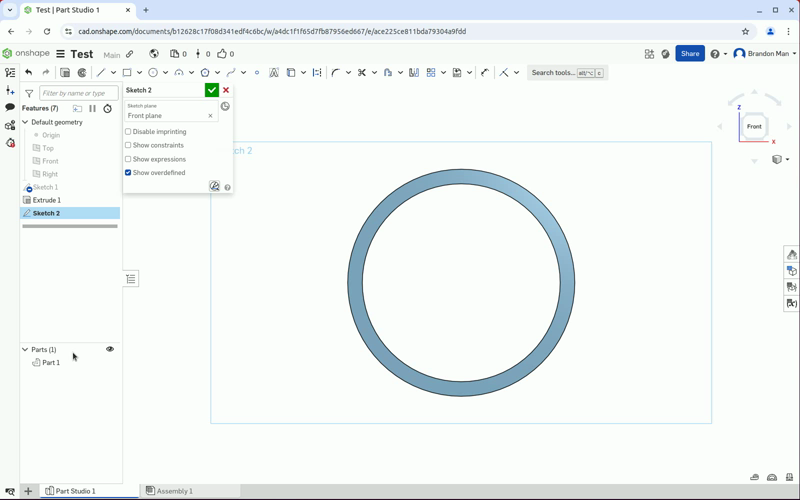
key(y)
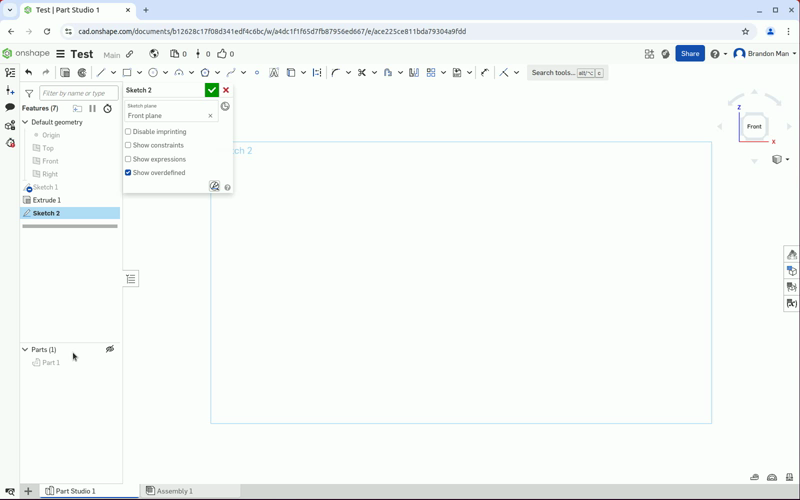
key(c)
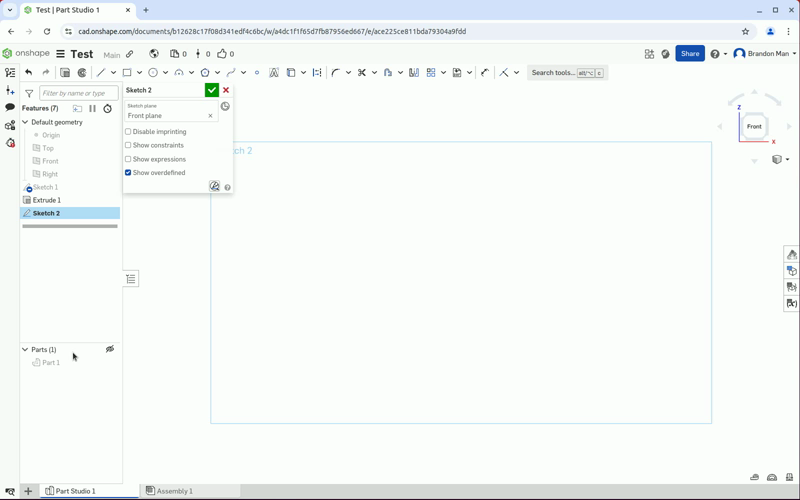
key_down(shift)
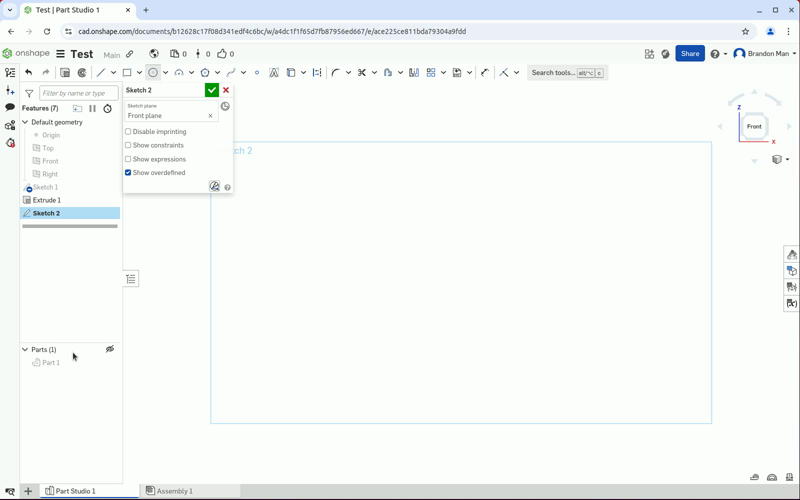
mouse_move(461, 282)
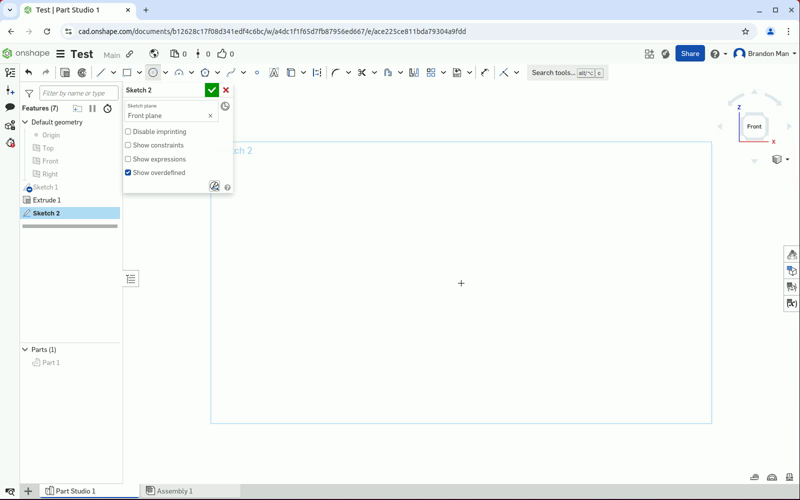
click(461, 282)
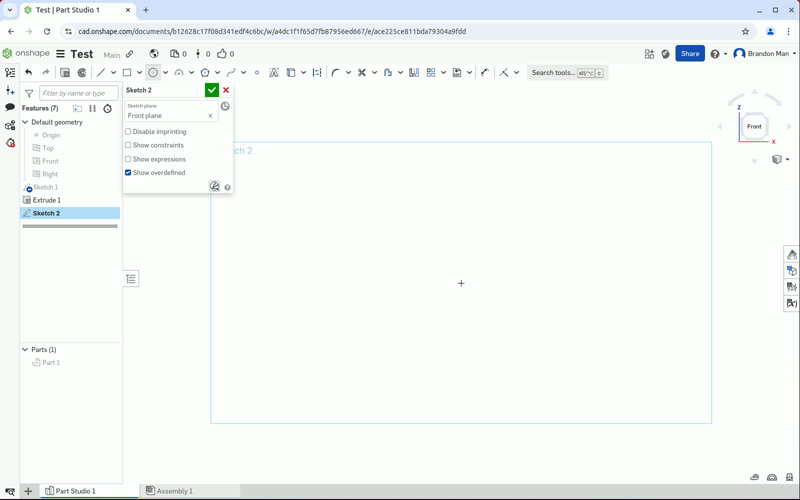
key_up(shift)
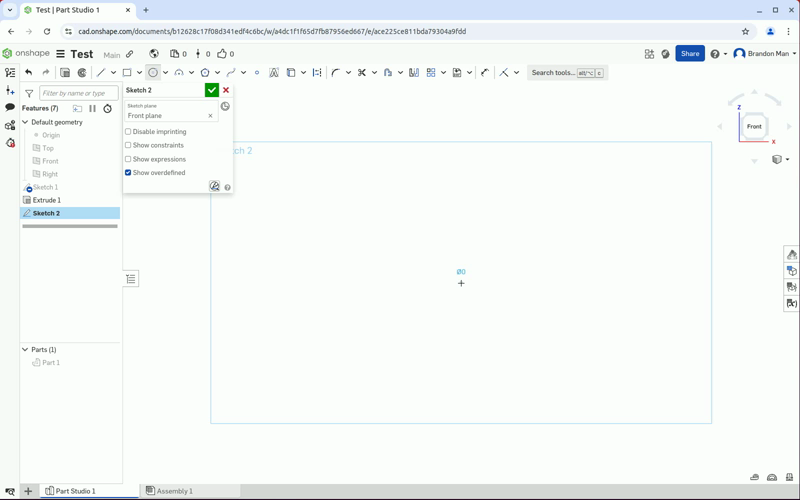
mouse_move(574, 282)
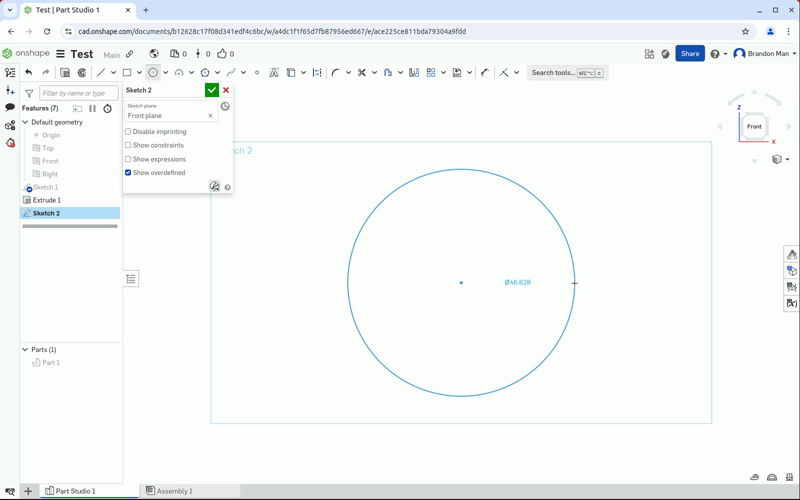
click(574, 282)
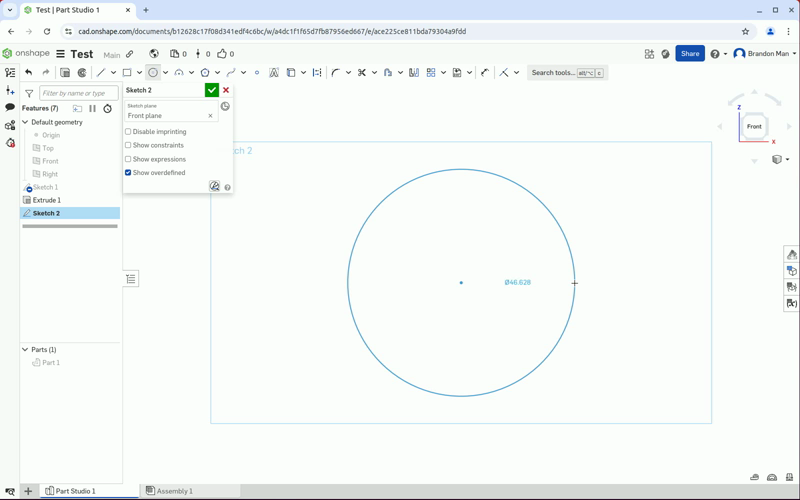
key(esc)
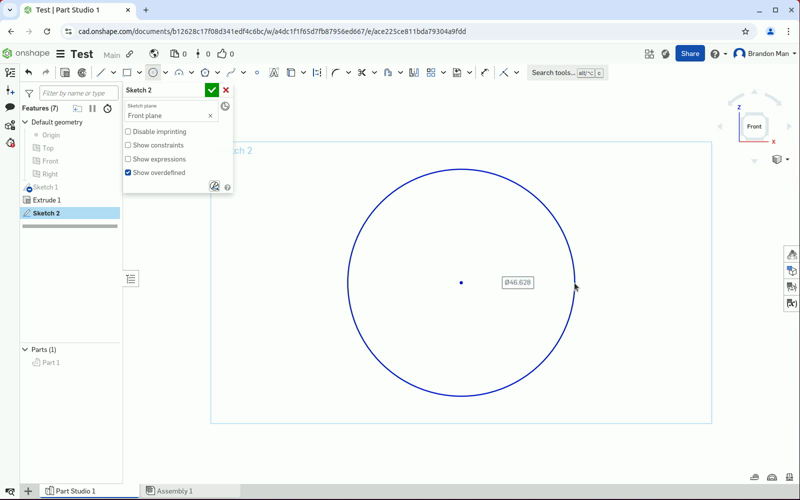
key(c)
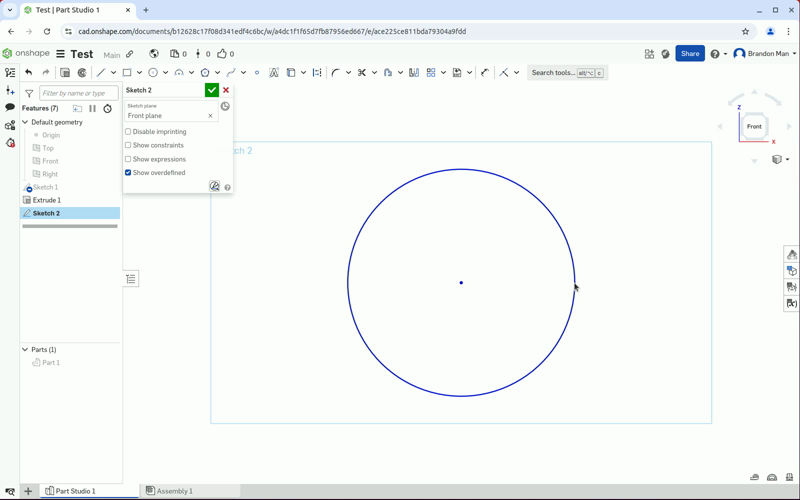
key_down(shift)
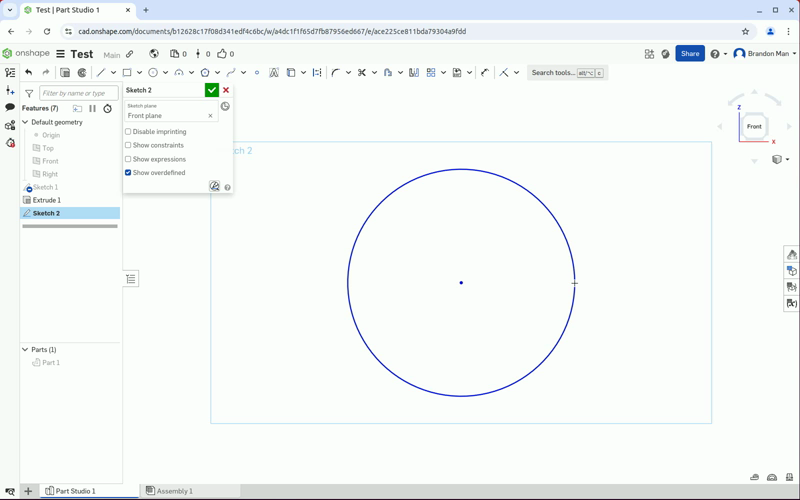
mouse_move(461, 282)
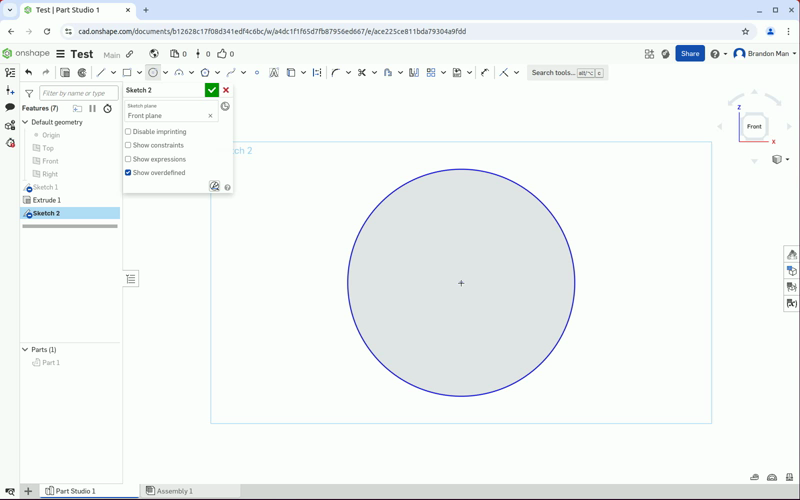
click(461, 282)
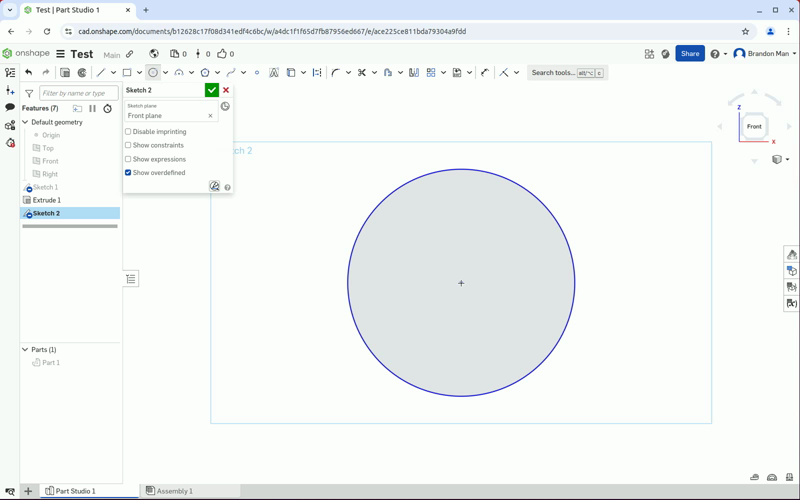
key_up(shift)
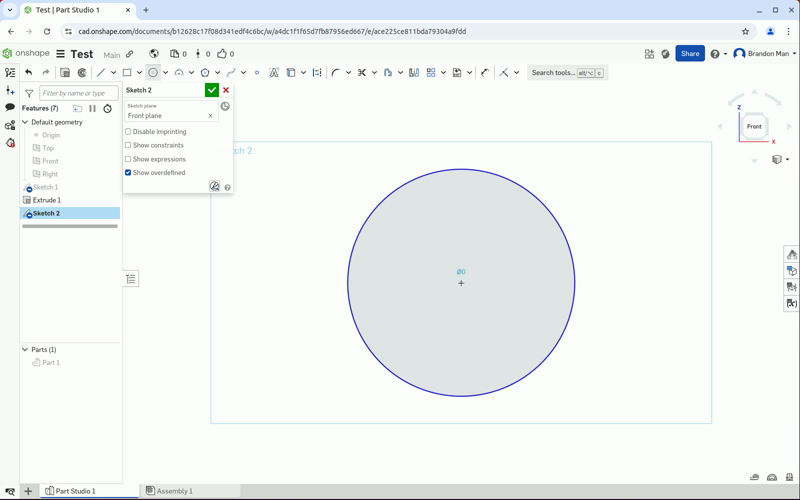
mouse_move(565, 282)
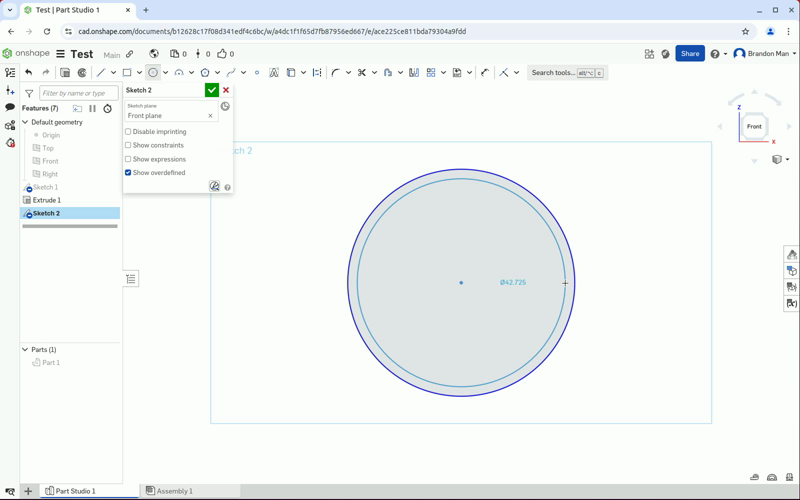
click(565, 282)
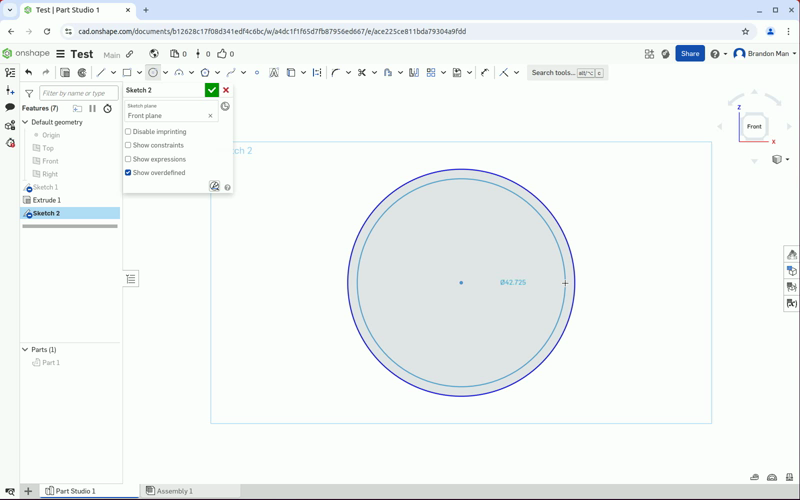
key(esc)
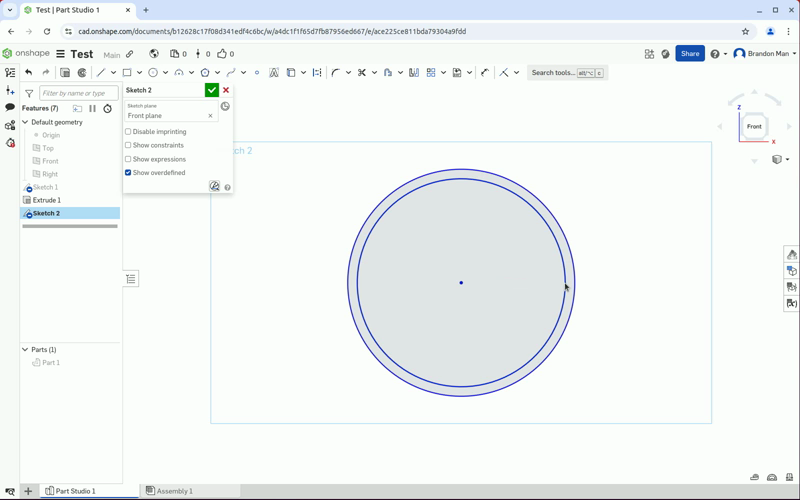
mouse_move(569, 277)
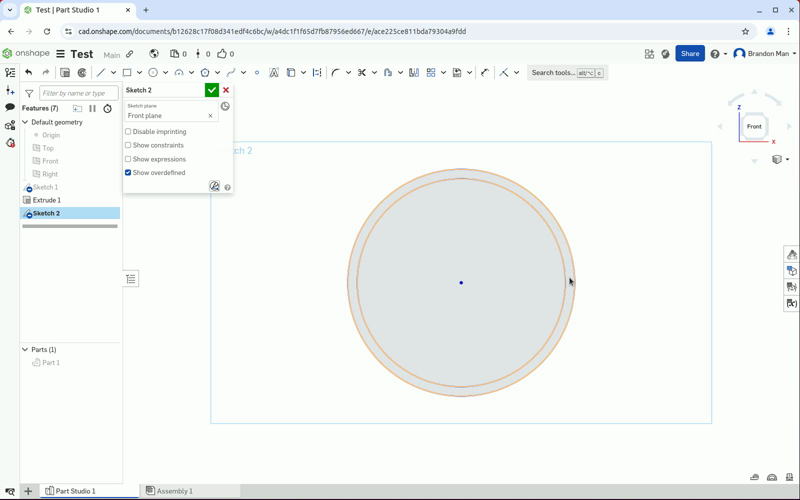
click(569, 277)
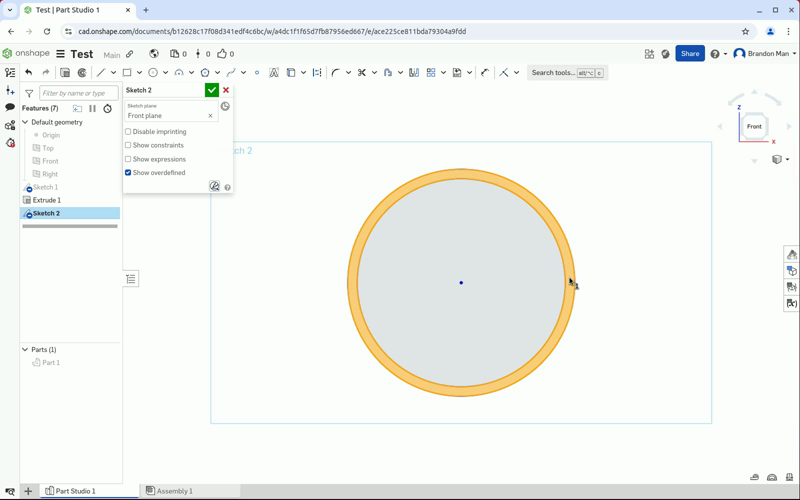
mouse_move(73, 352)
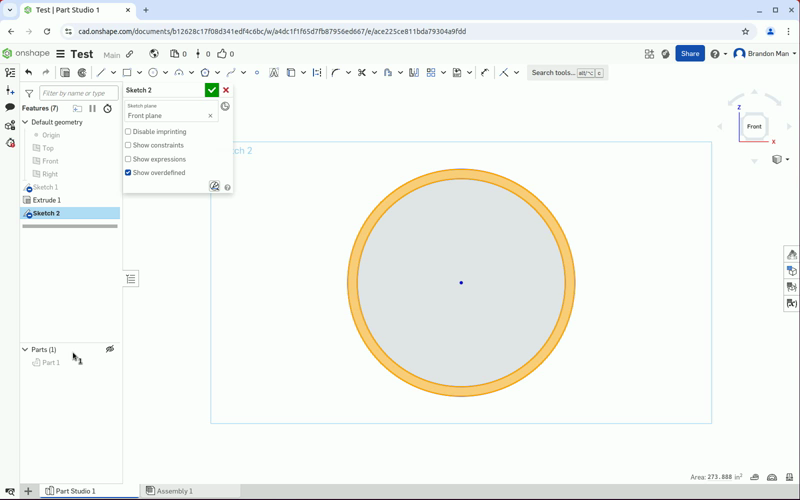
key(shift+y)
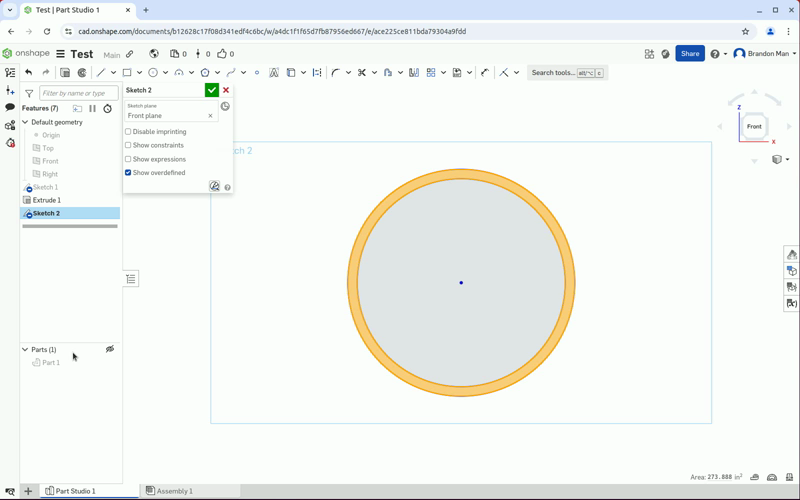
key(shift+e)
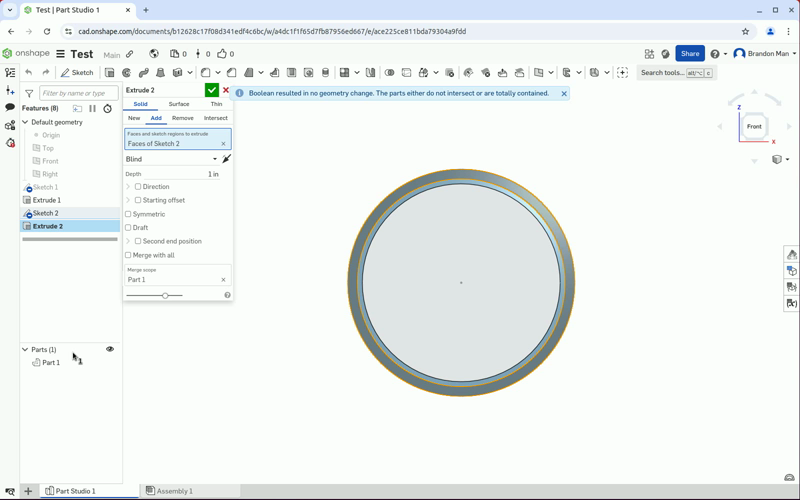
mouse_move(143, 106)
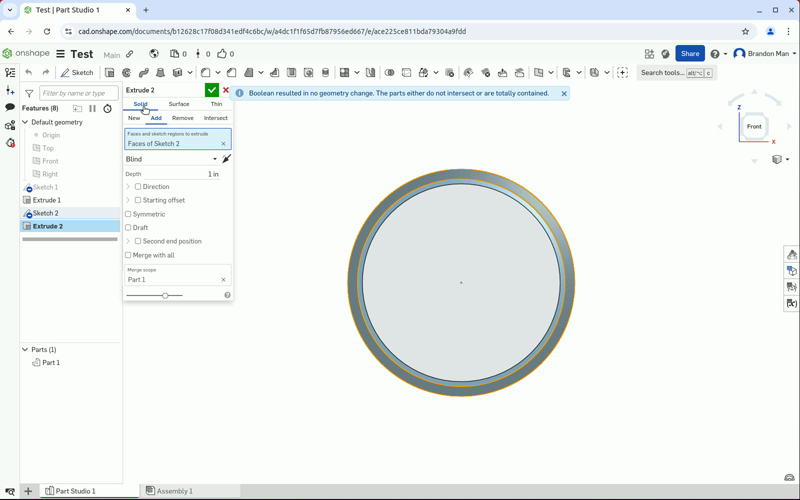
click(143, 106)
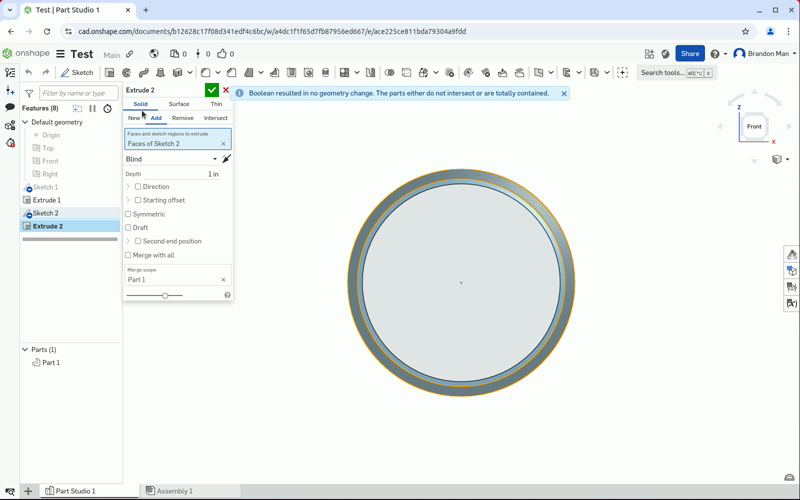
mouse_move(137, 120)
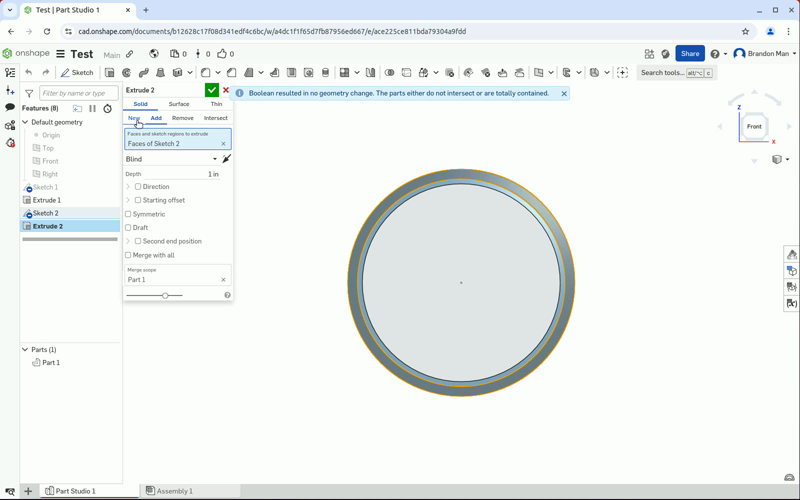
click(137, 120)
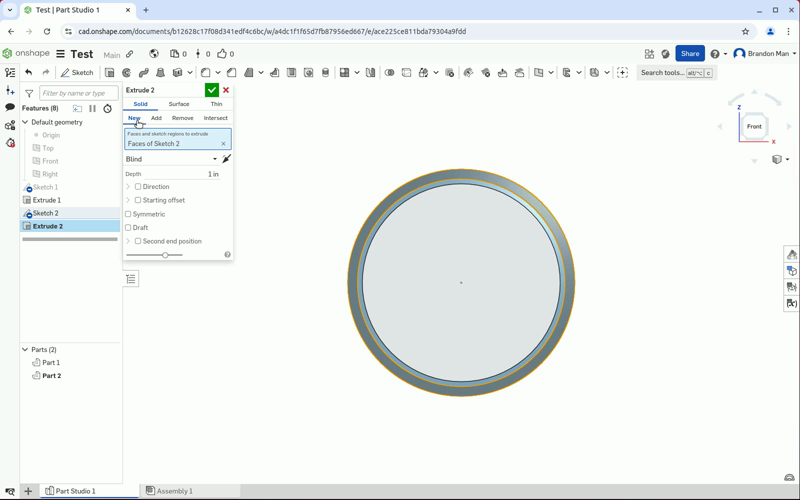
key(tab, 4)
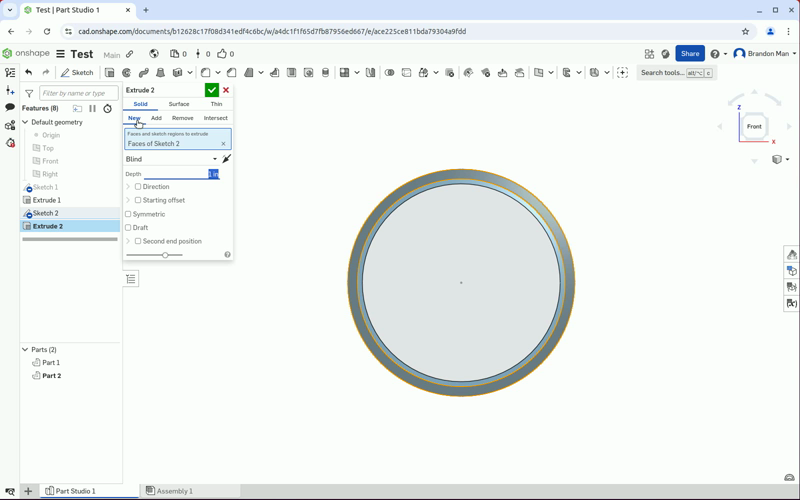
text(-7.462)
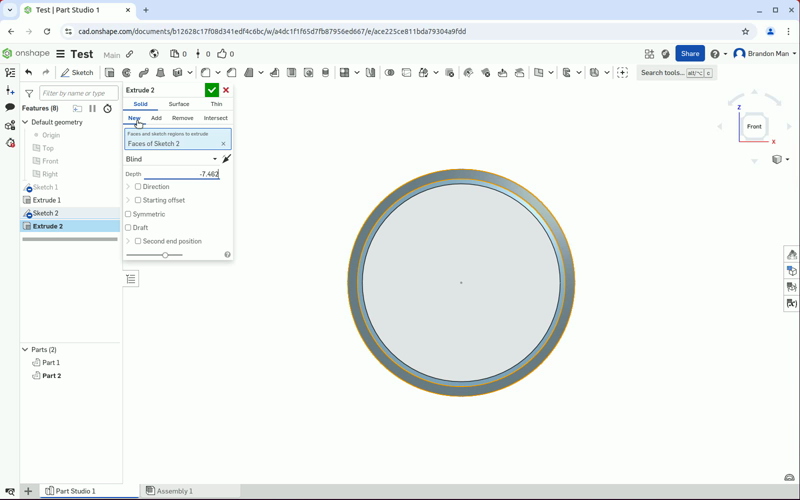
key(enter)
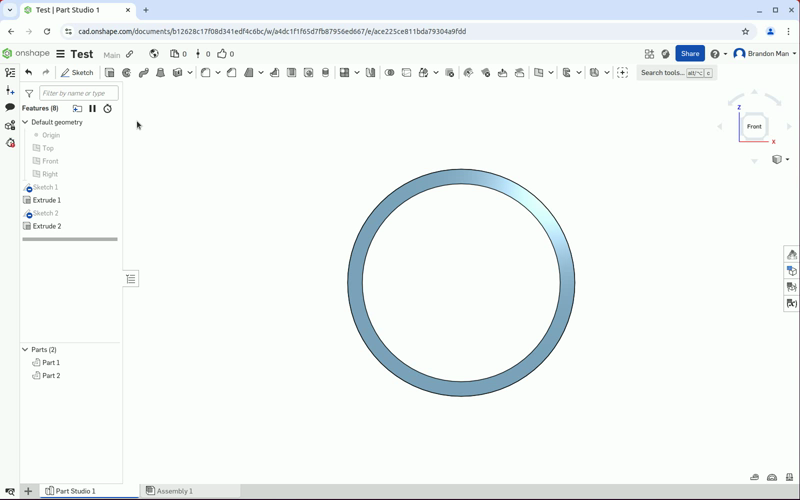
key(shift+h)
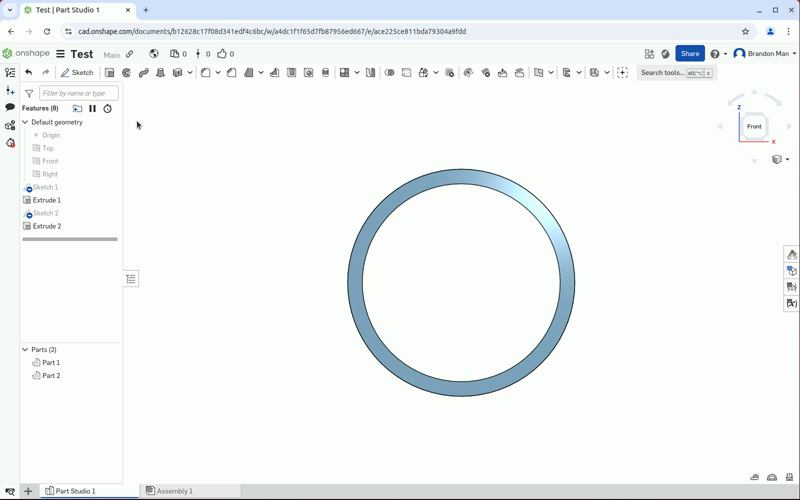
key(shift+h)
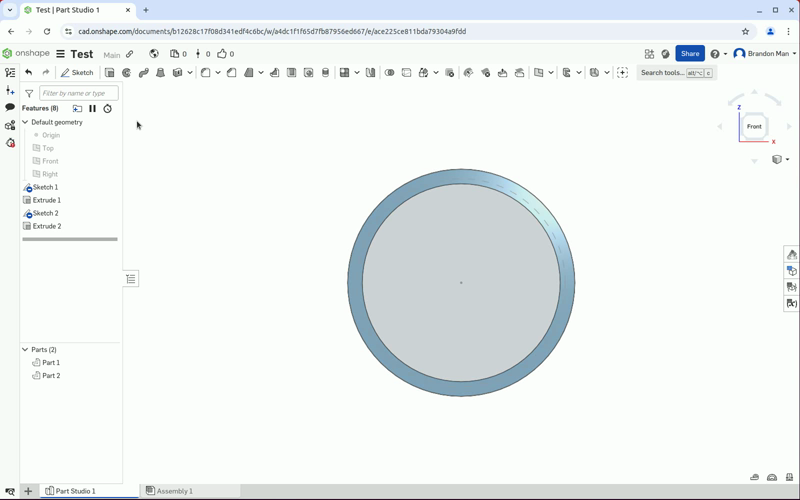
key(shift+7)
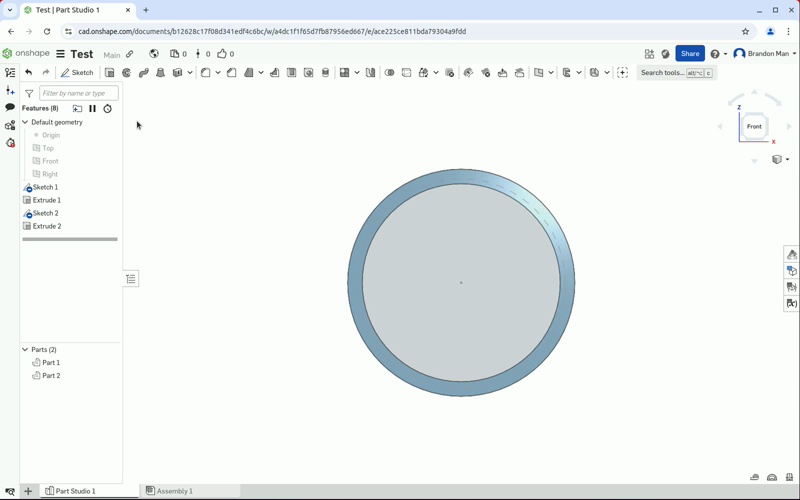
key(left, 2)
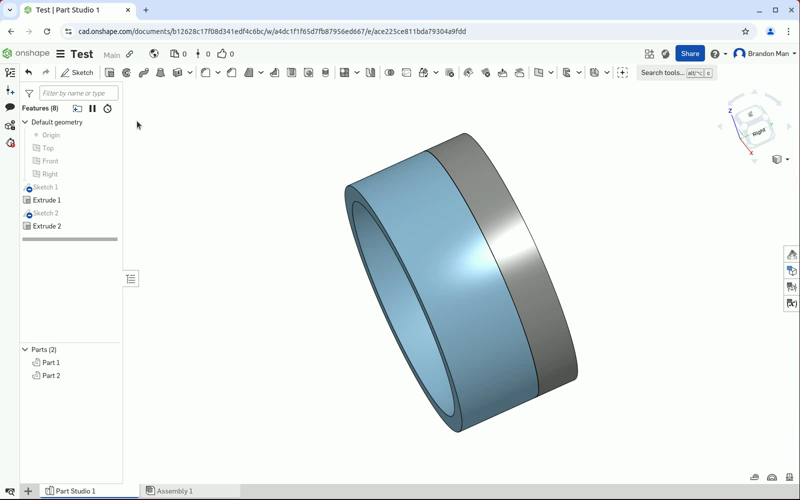
key(down, 2)
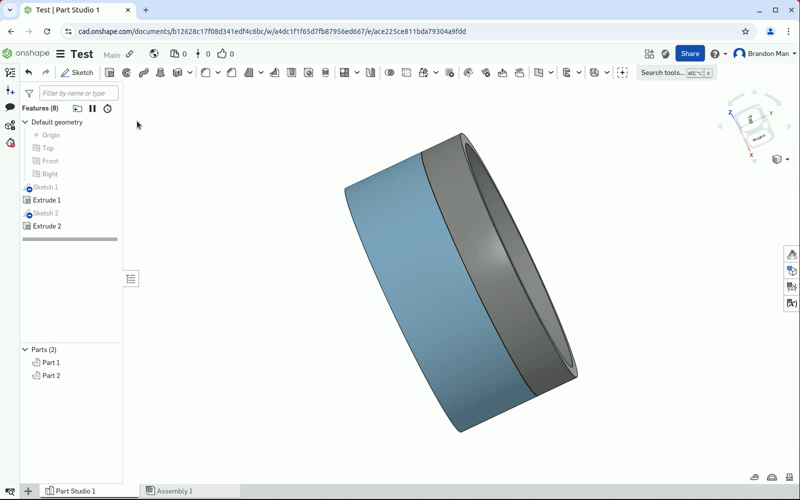
key(up, 2)
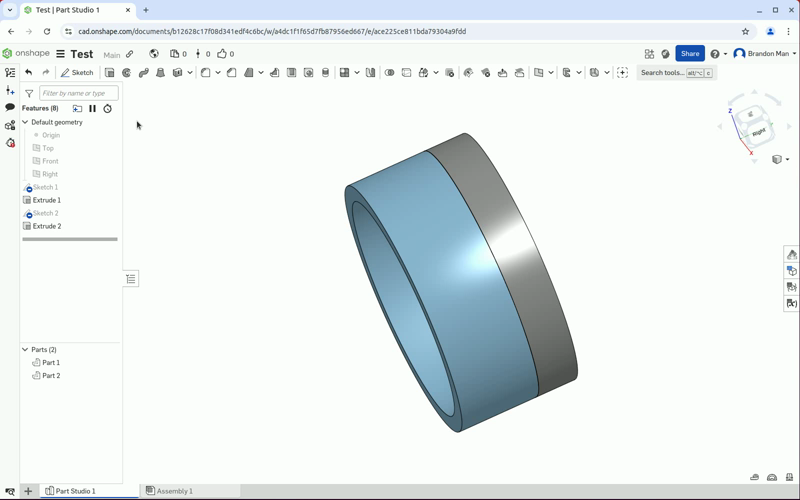
key(right, 2)
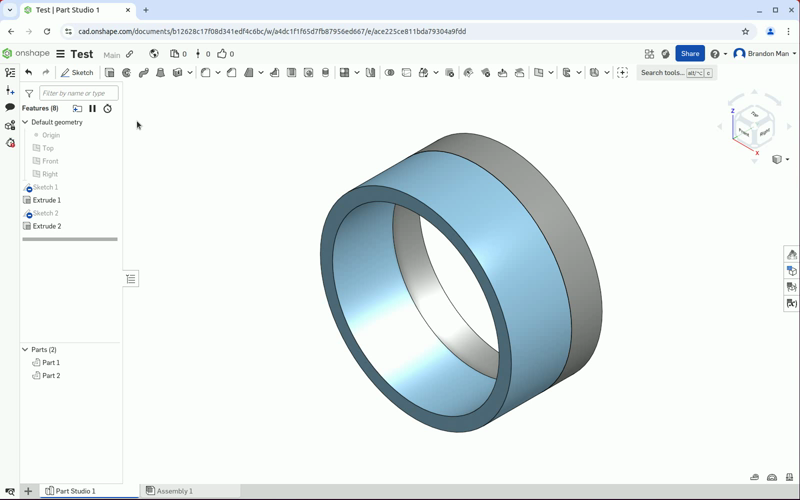
mouse_move(73, 189)
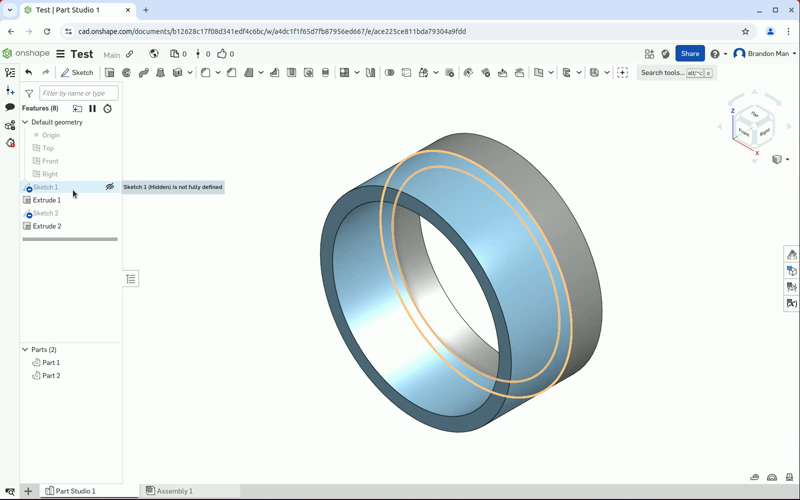
click(73, 189)